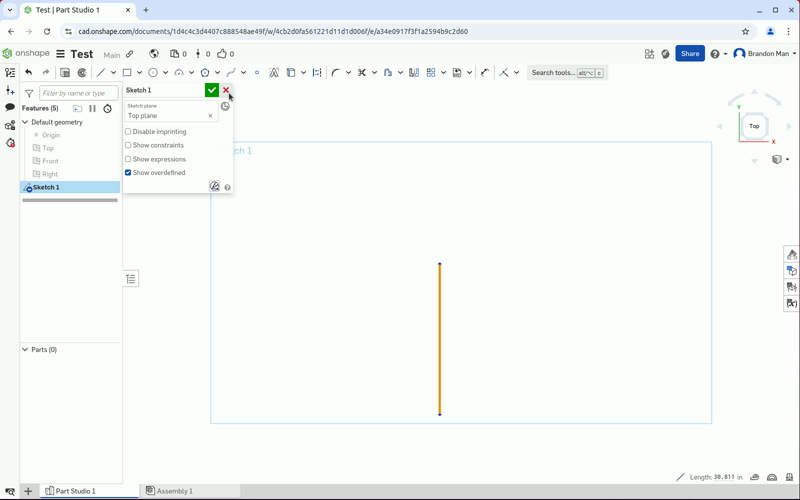
key(shift+h)
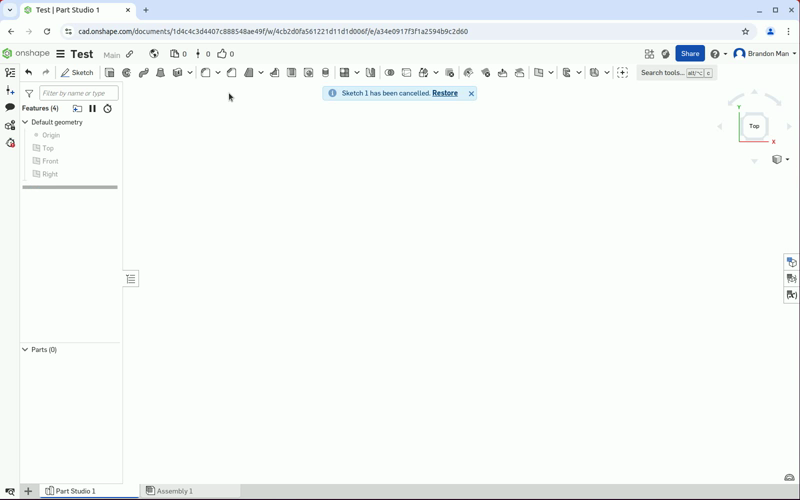
mouse_move(73, 352)
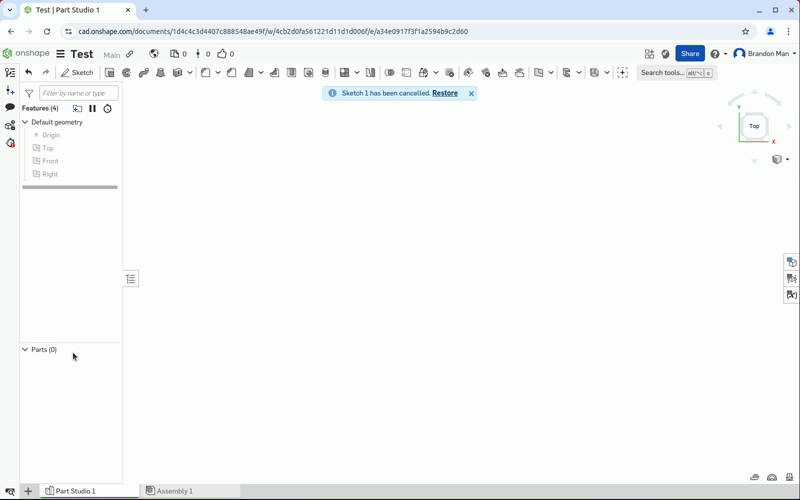
key(y)
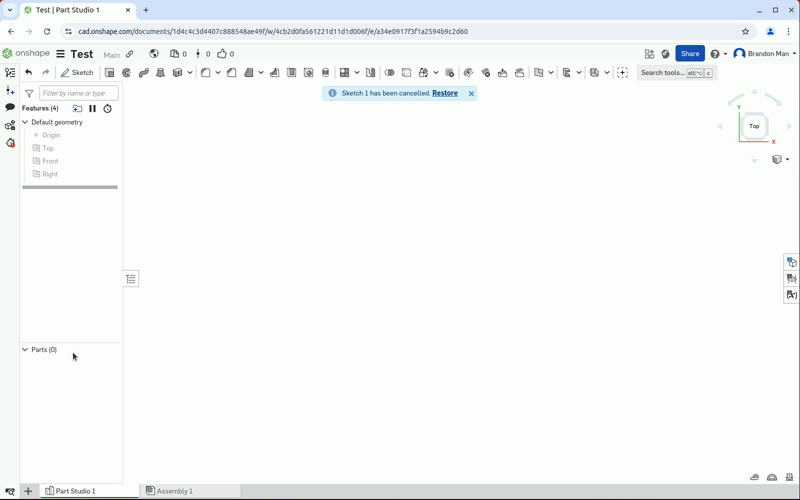
key(shift+p)
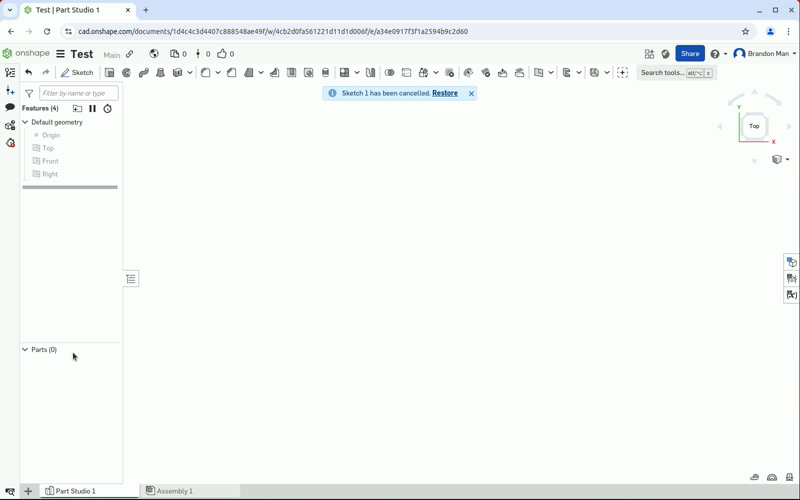
key(space)
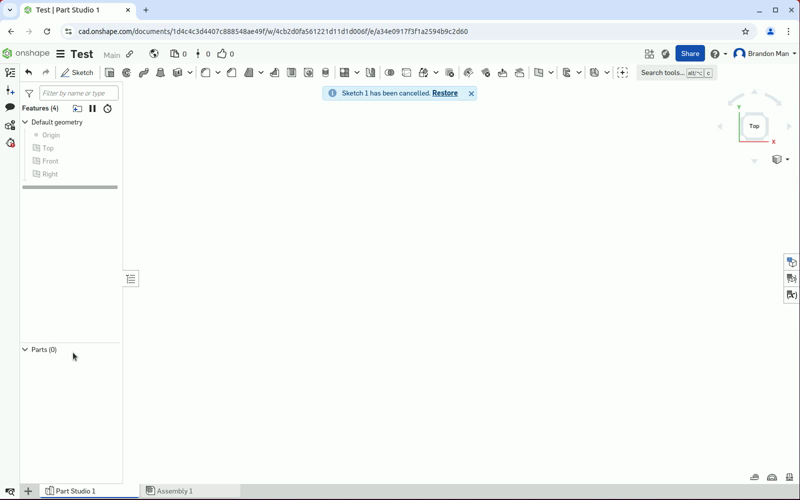
key_down(shift)
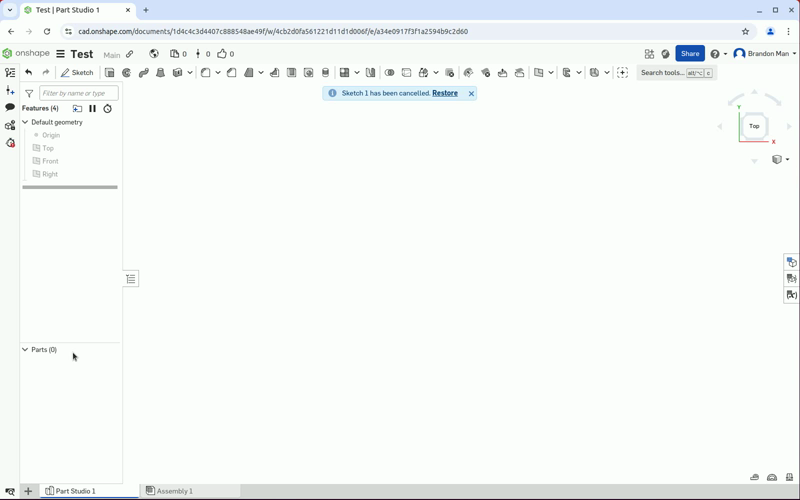
key(up)
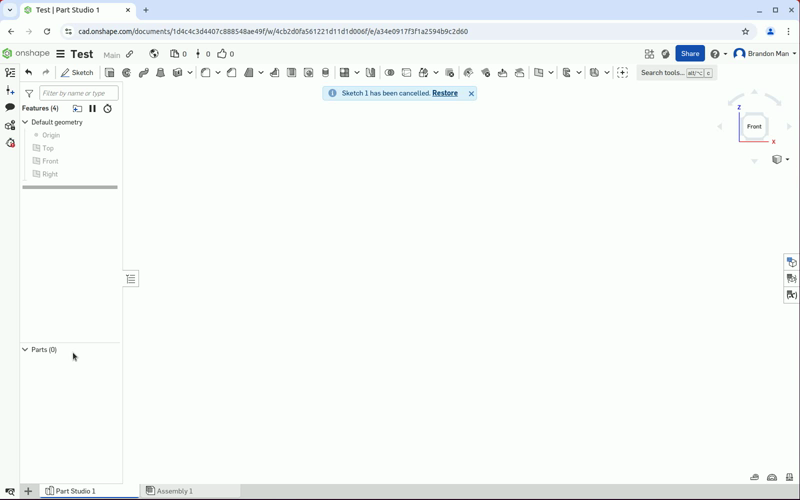
key_up(shift)
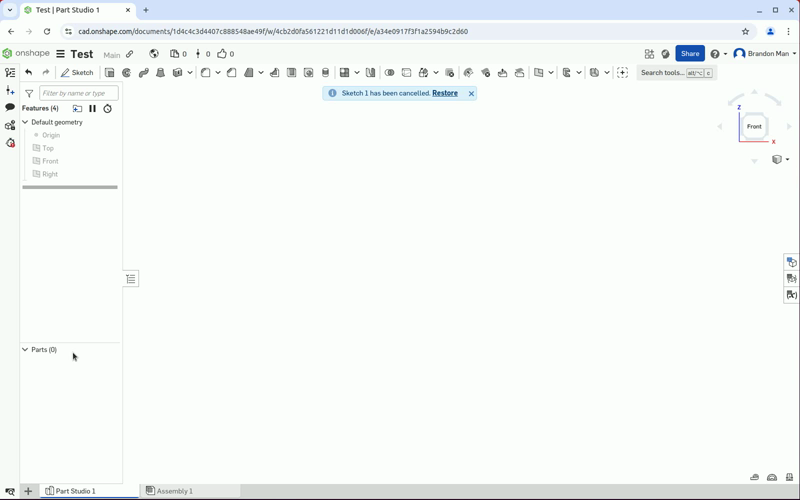
mouse_move(73, 352)
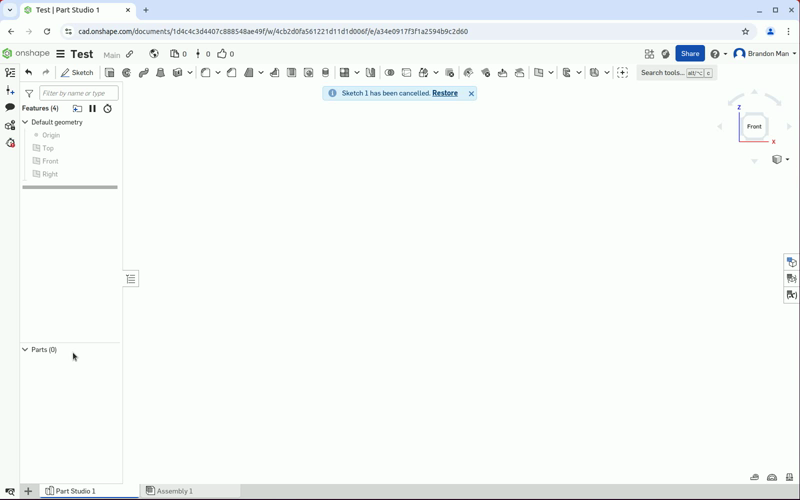
key(shift+y)
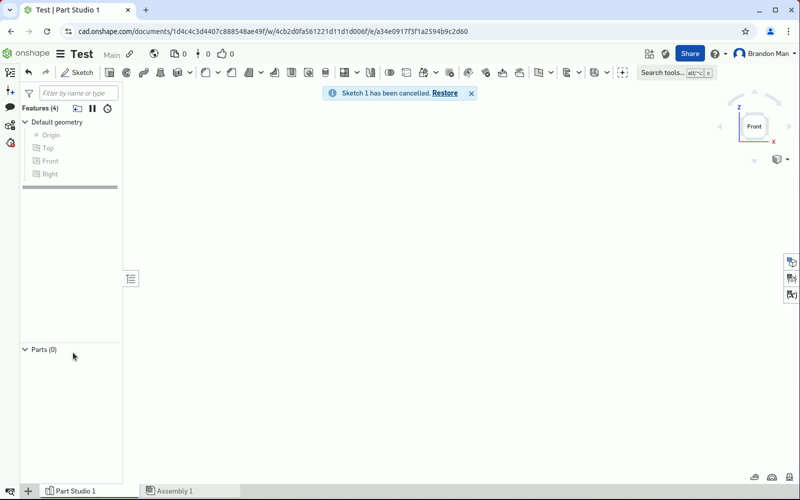
key(shift+s)
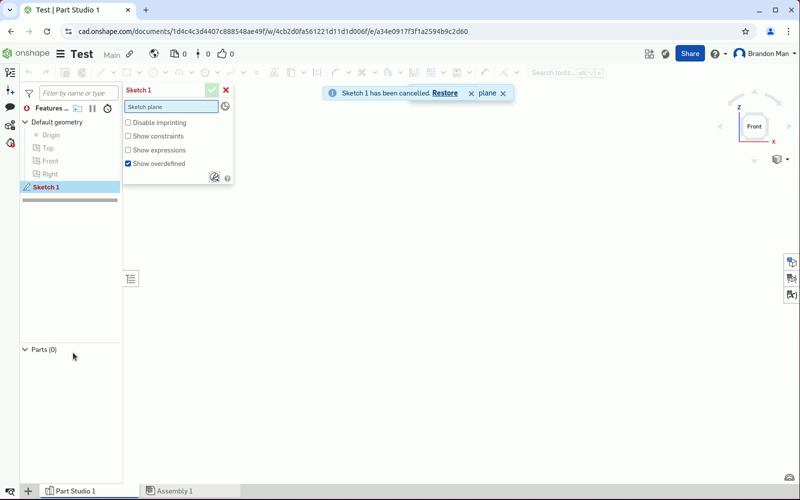
mouse_move(73, 163)
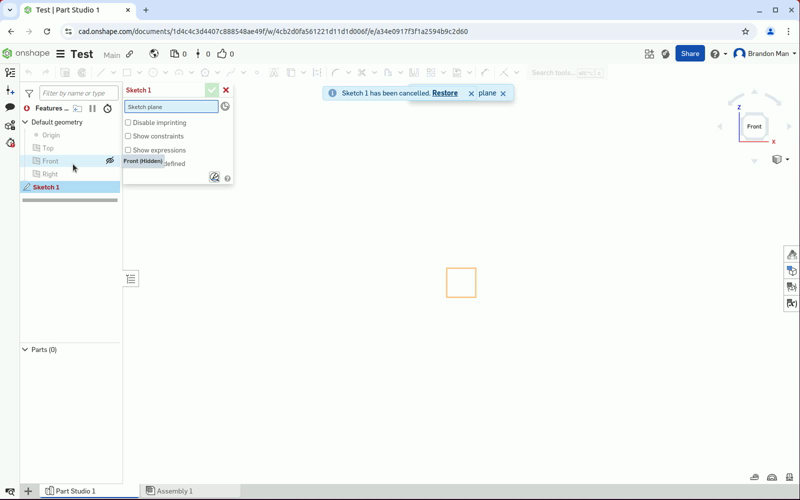
click(73, 163)
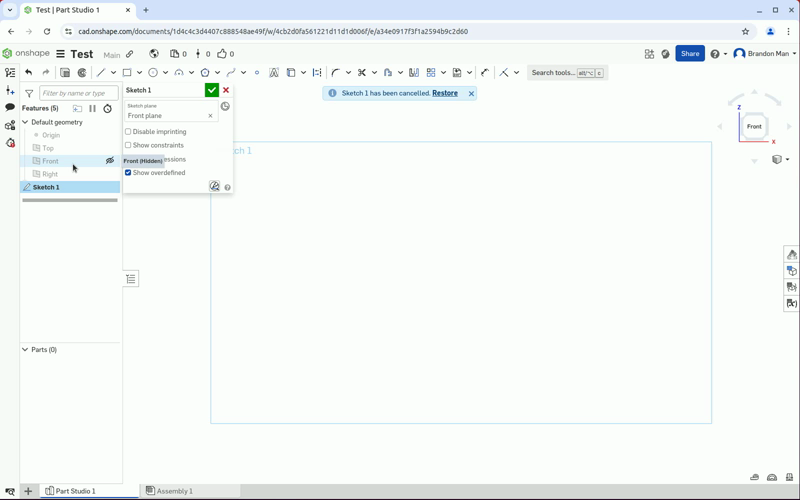
mouse_move(73, 352)
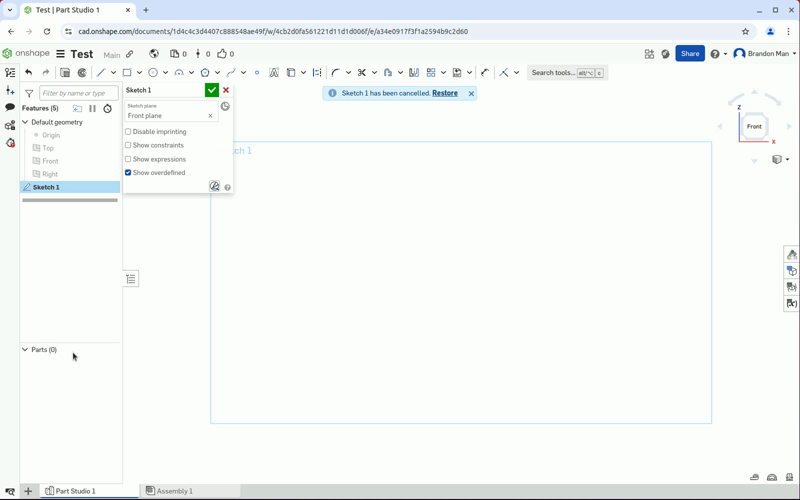
key(y)
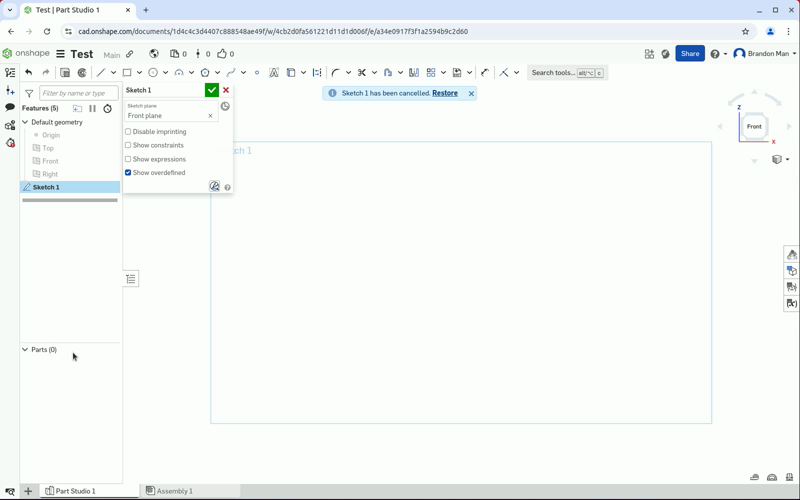
key(l)
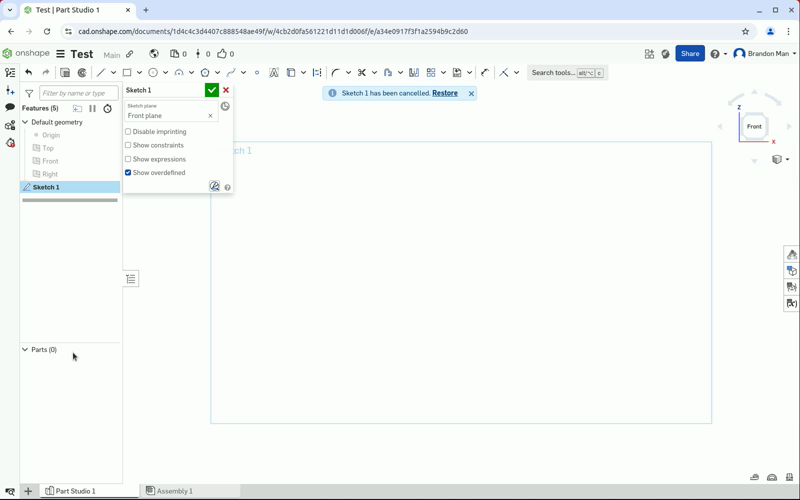
key_down(shift)
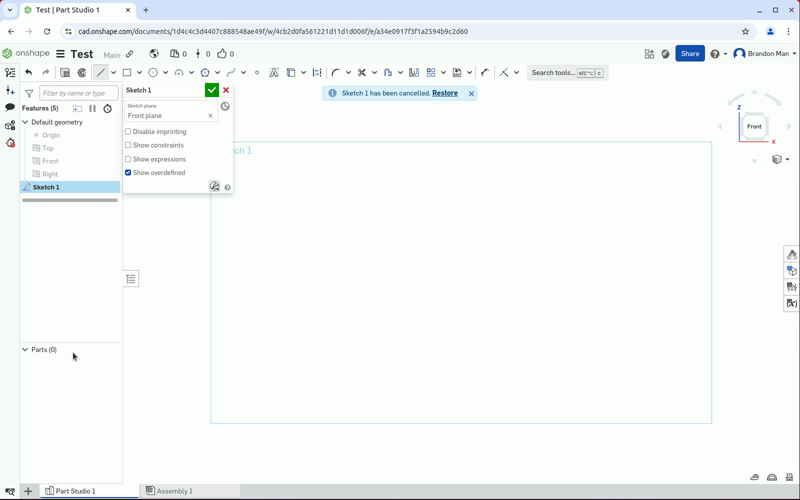
mouse_move(348, 276)
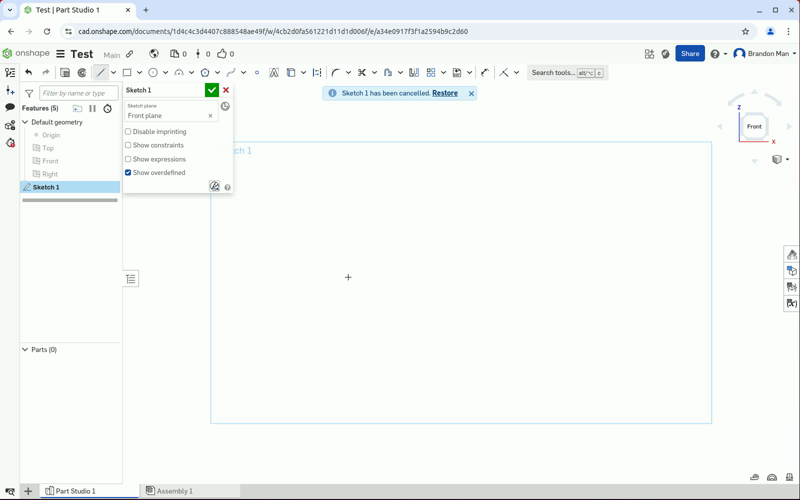
click(348, 276)
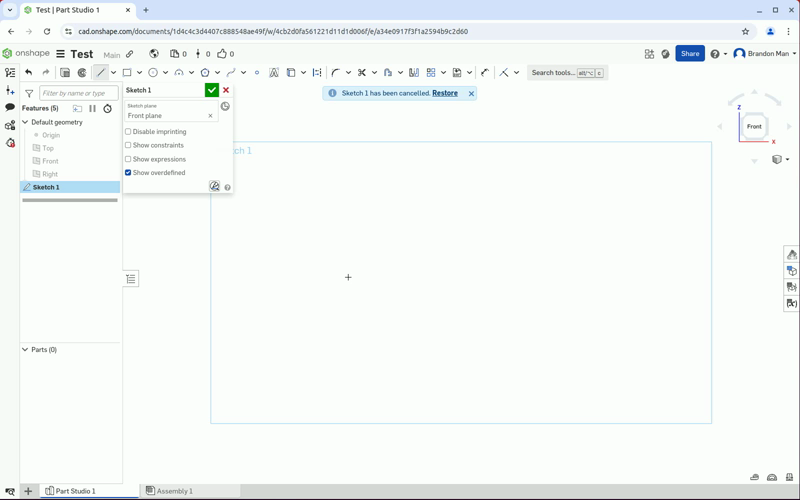
key_up(shift)
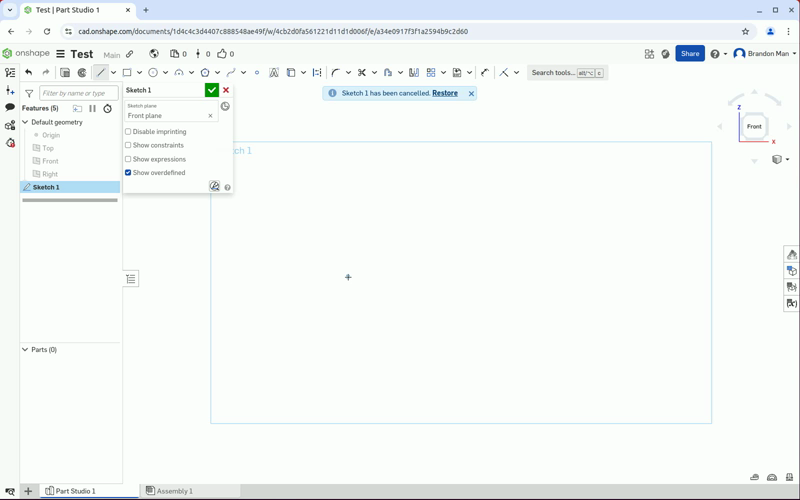
key_down(shift)
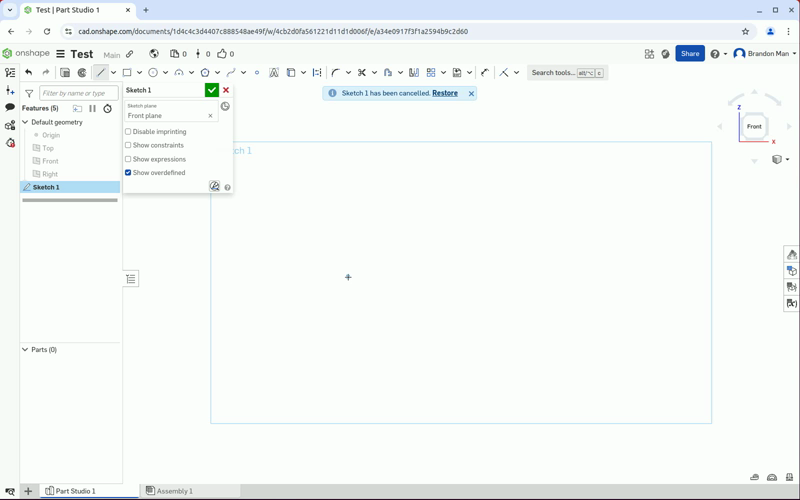
mouse_move(536, 277)
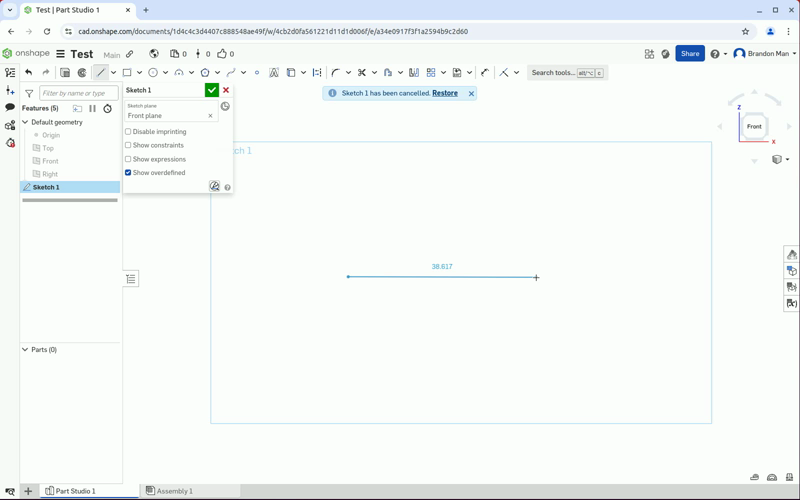
click(536, 277)
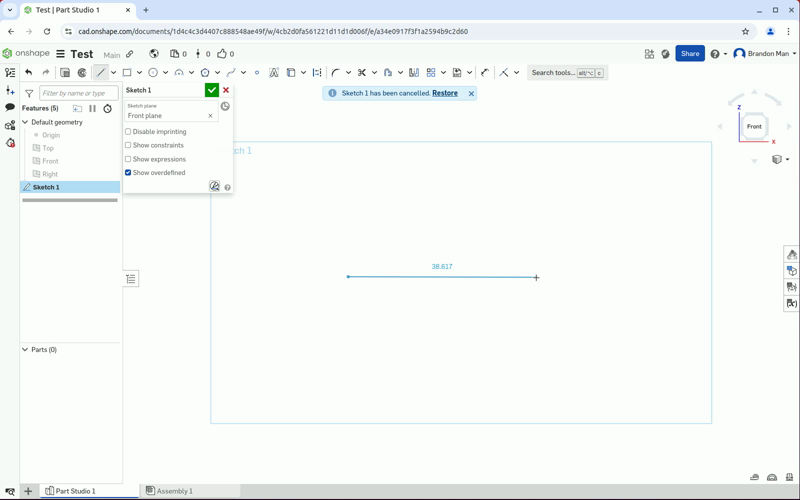
key_up(shift)
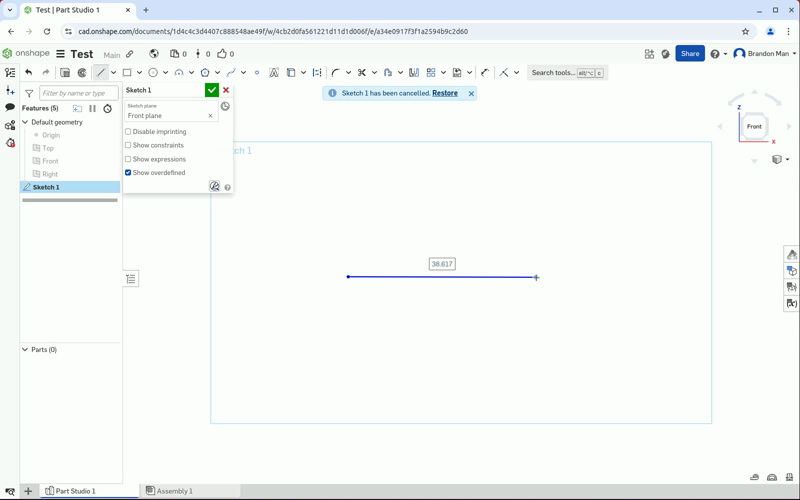
key_down(shift)
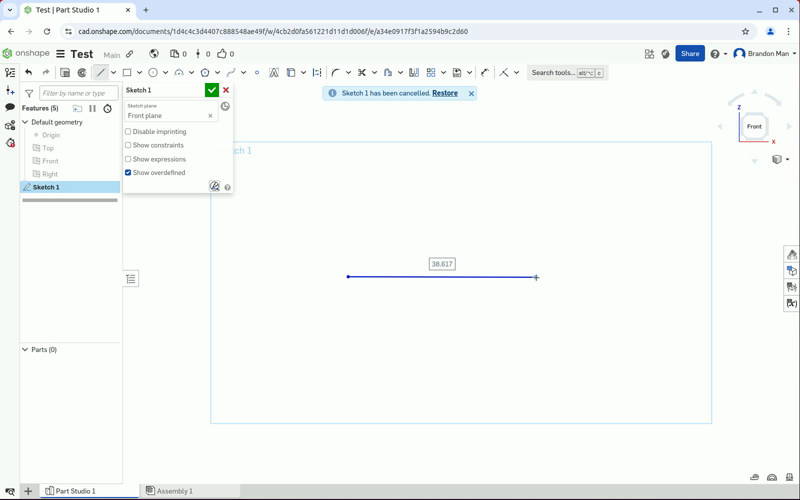
mouse_move(536, 182)
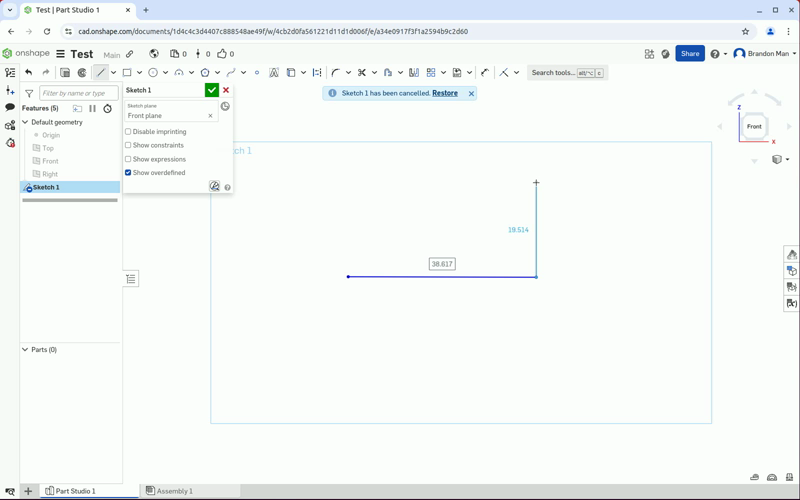
click(536, 182)
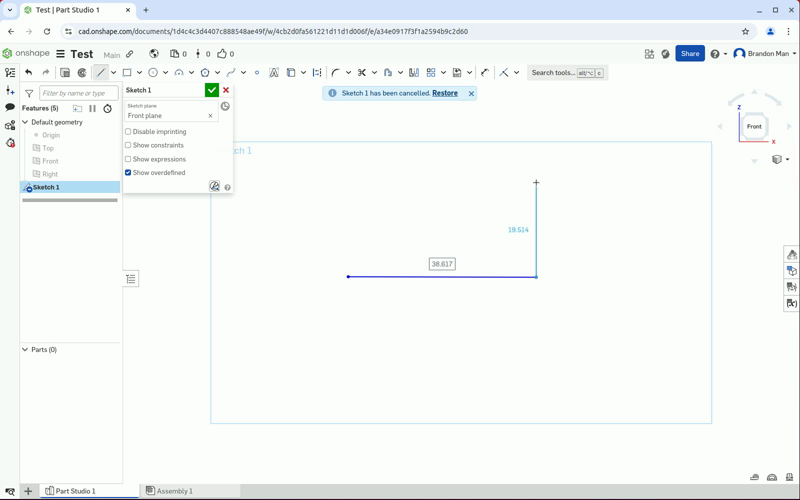
key_up(shift)
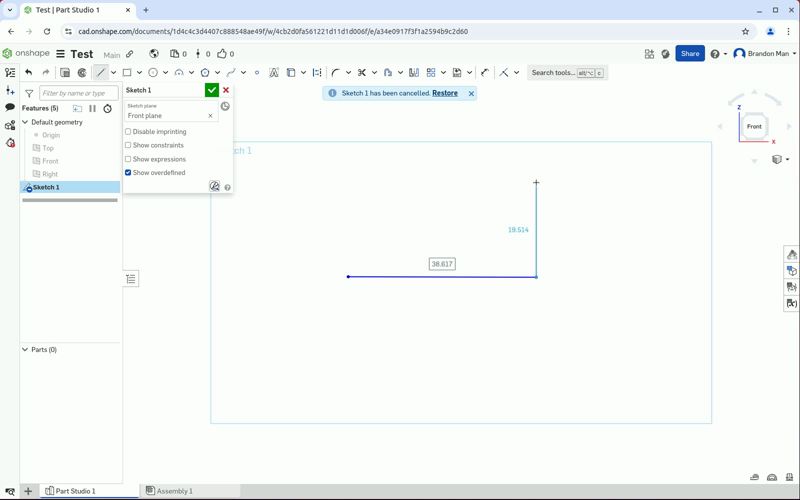
key_down(shift)
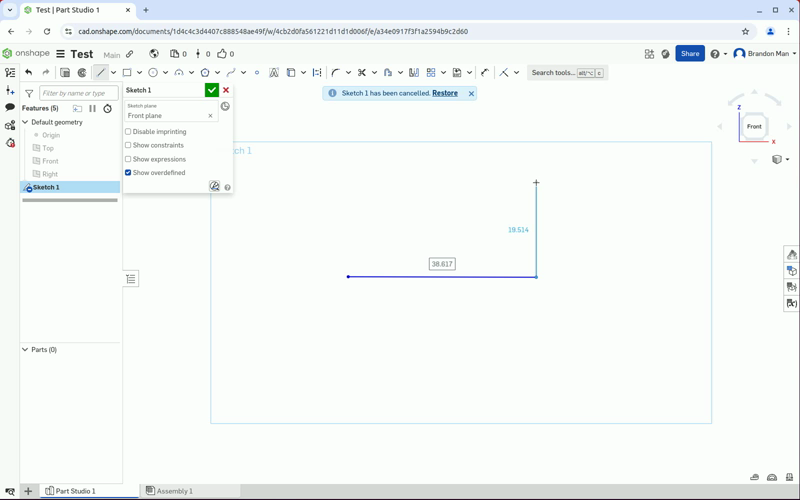
mouse_move(348, 182)
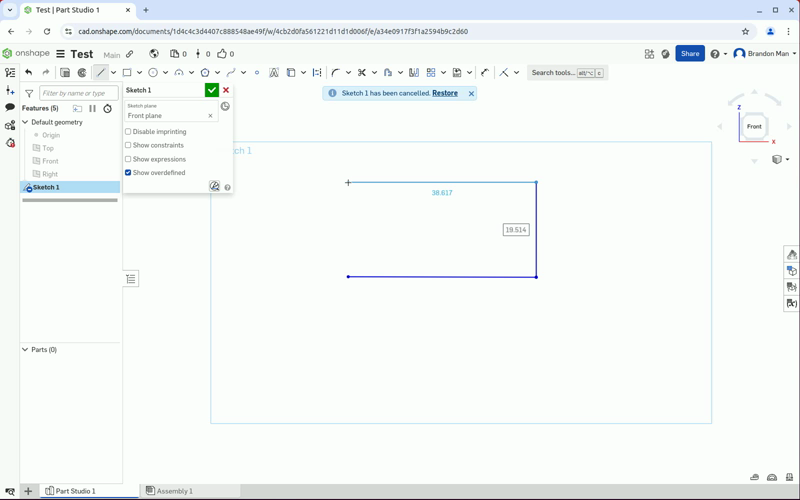
click(348, 182)
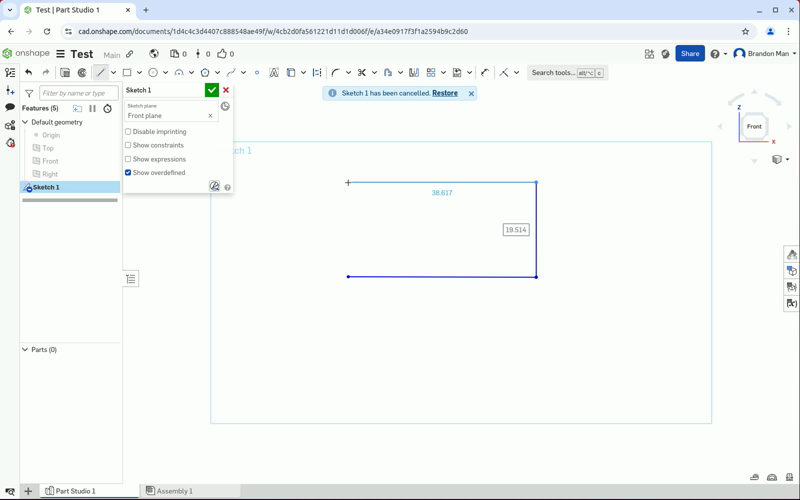
key_up(shift)
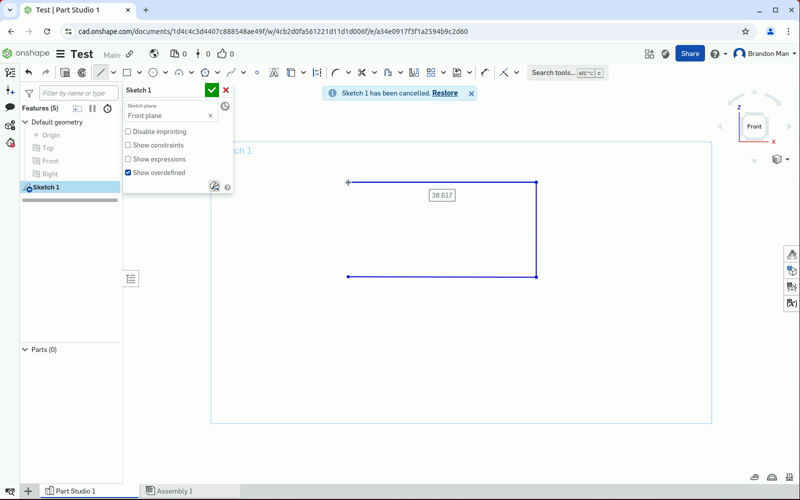
key_down(shift)
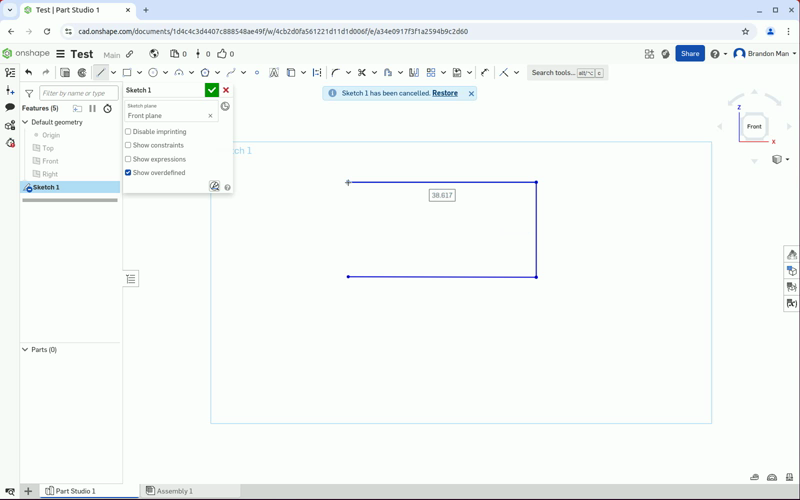
mouse_move(348, 276)
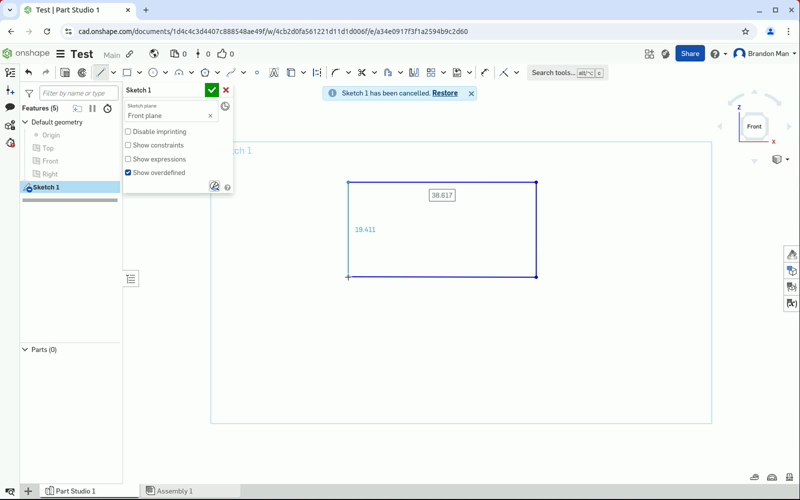
key_up(shift)
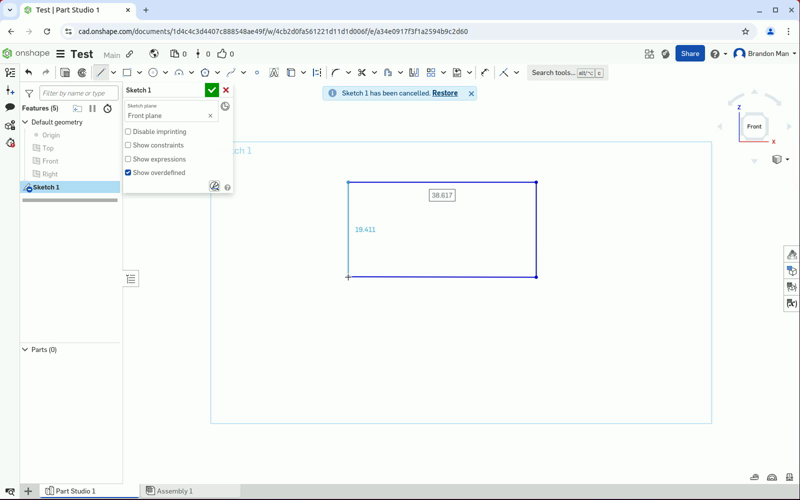
click(348, 276)
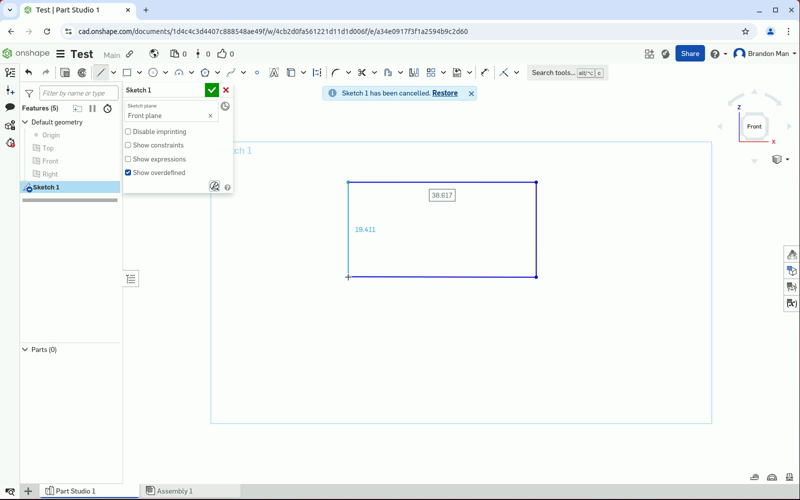
key(esc)
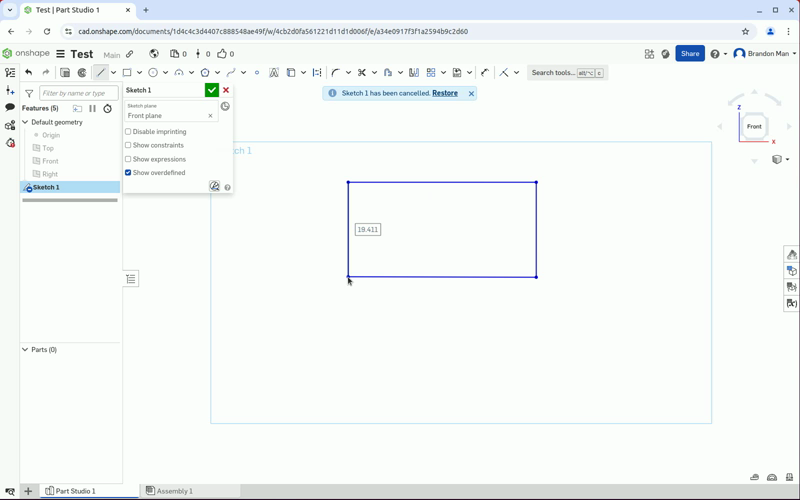
mouse_move(382, 231)
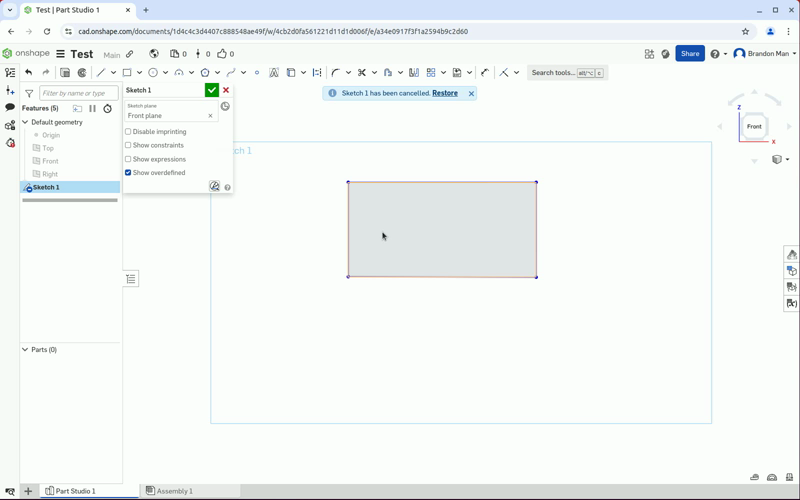
click(382, 231)
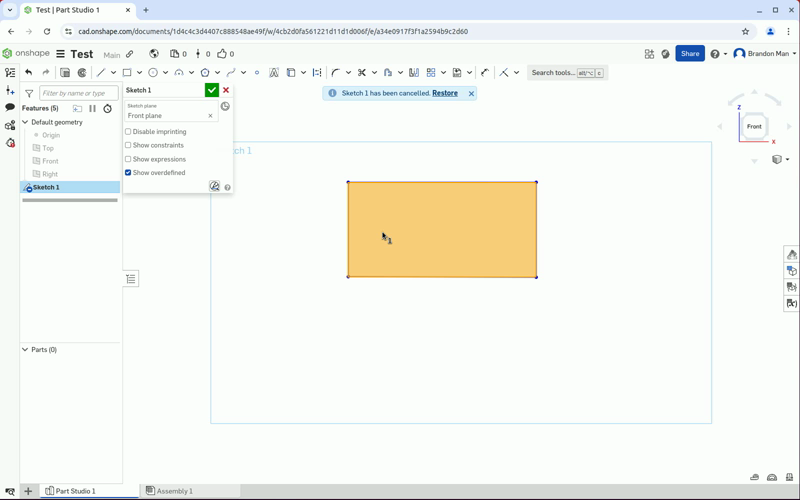
mouse_move(73, 352)
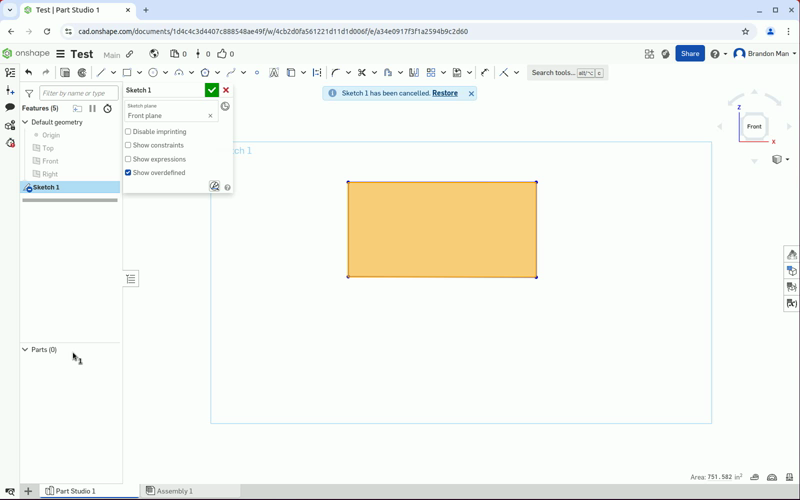
key(shift+y)
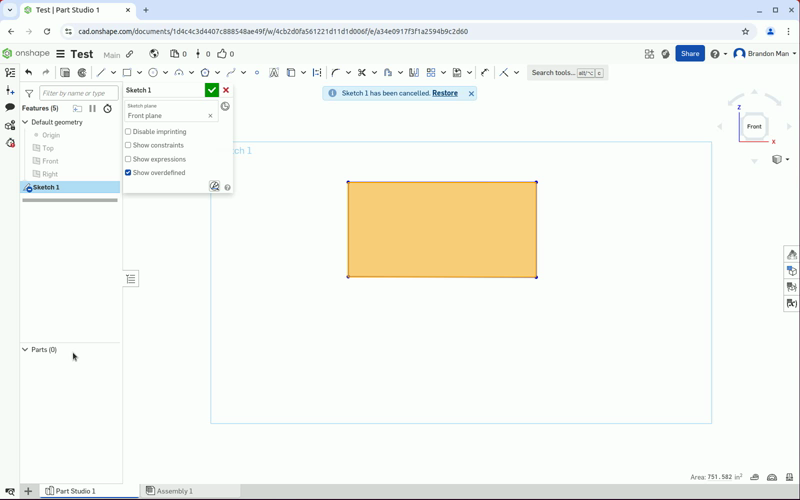
key(shift+e)
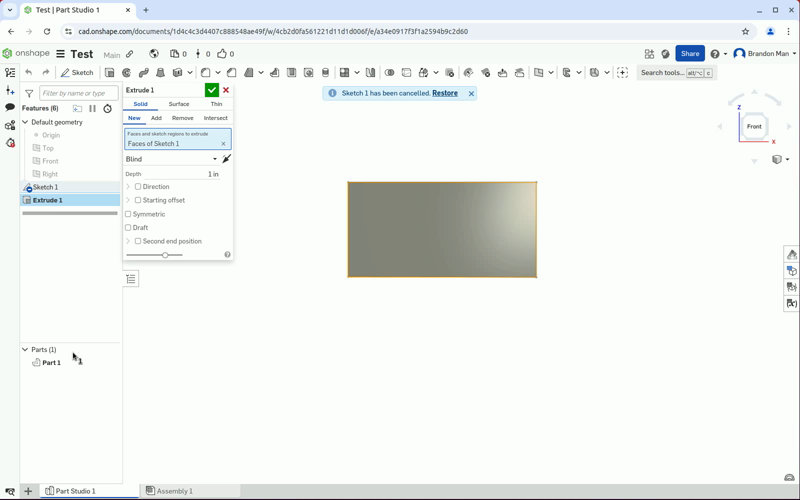
mouse_move(143, 106)
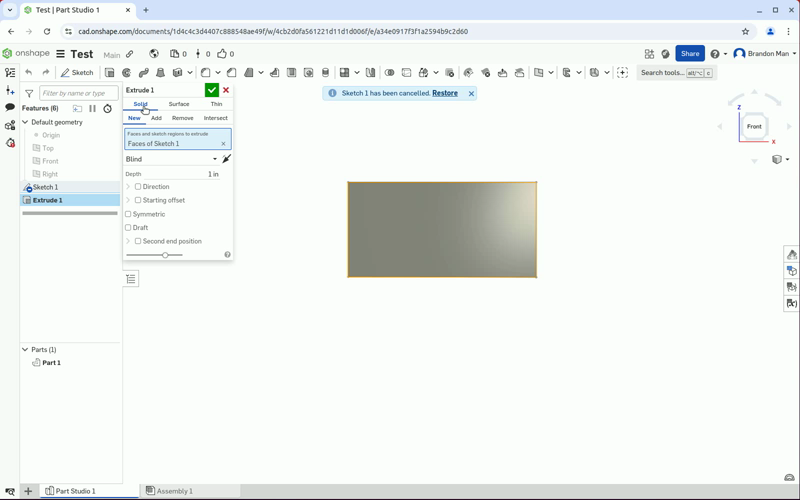
click(143, 106)
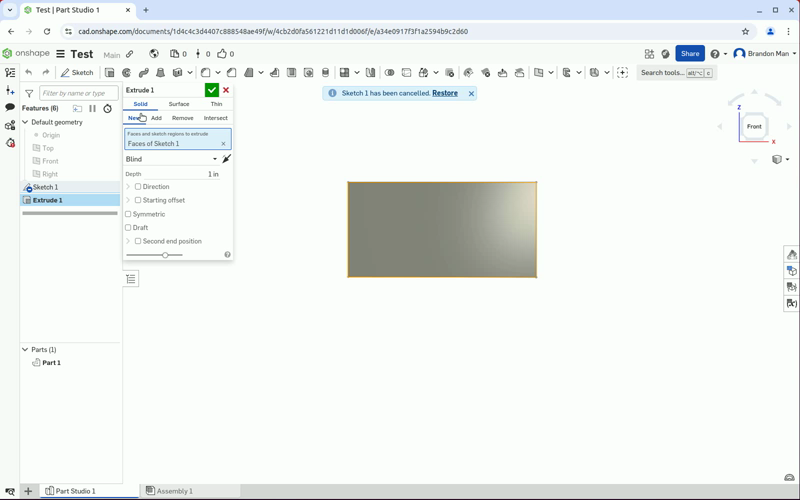
mouse_move(137, 120)
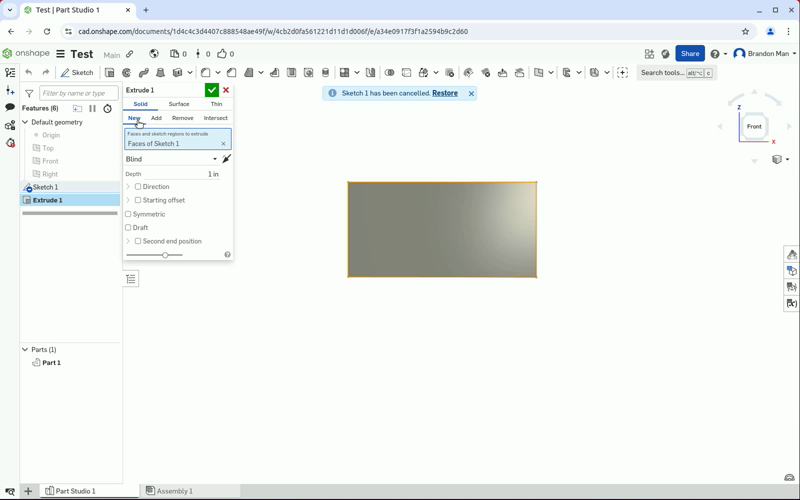
click(137, 120)
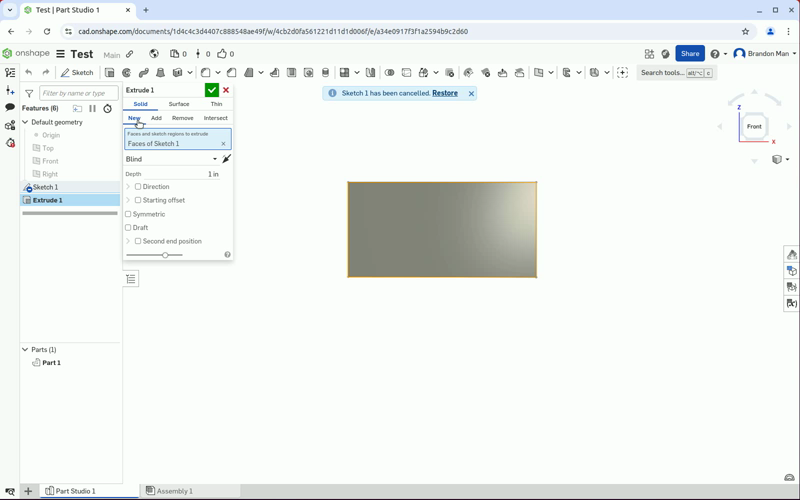
key(tab, 4)
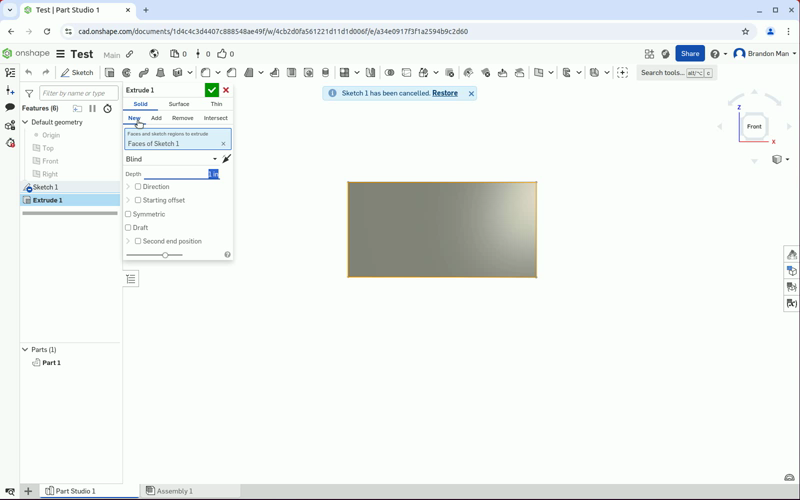
text(19.498)
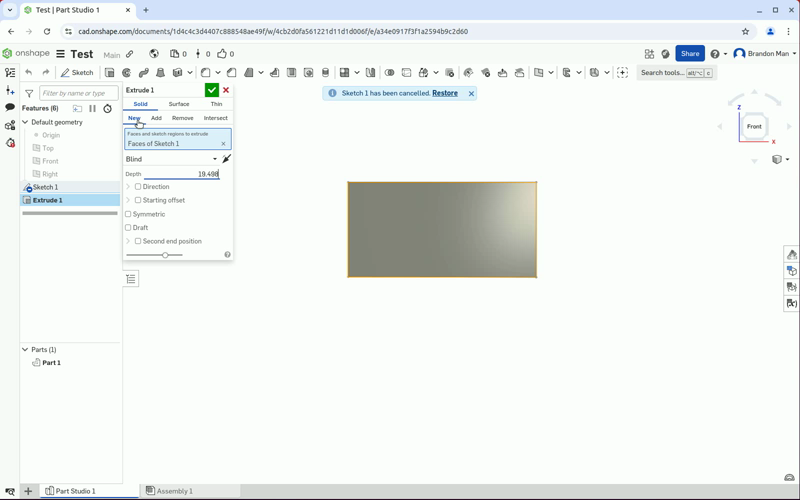
key(enter)
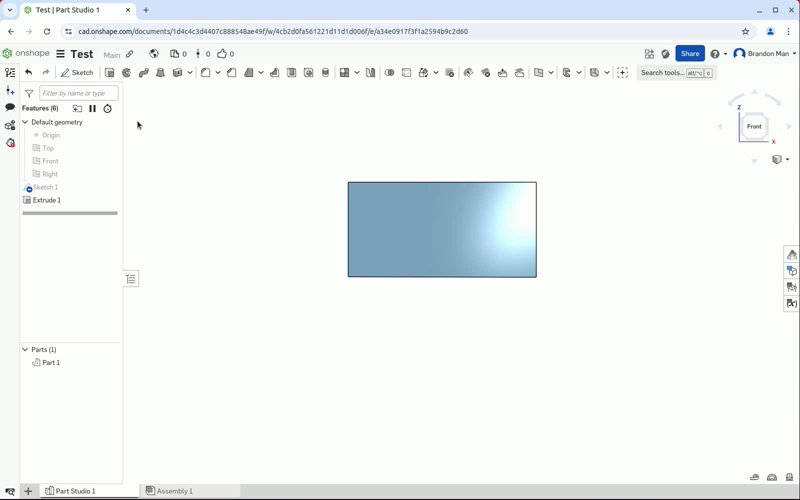
key(shift+h)
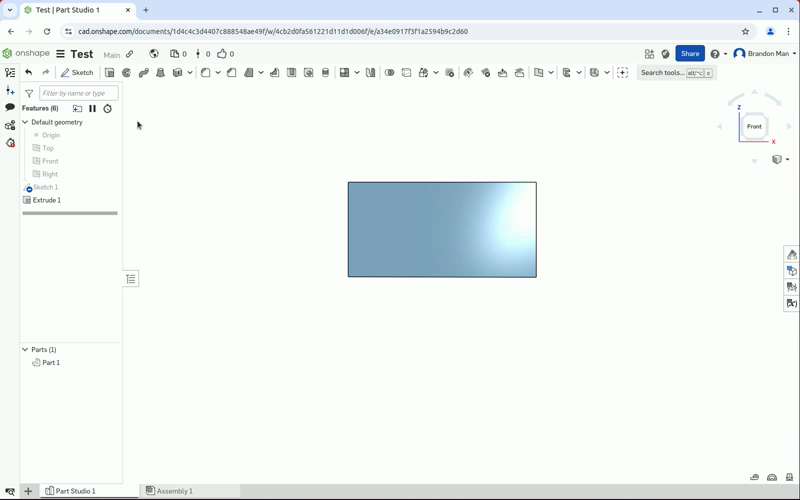
key(shift+h)
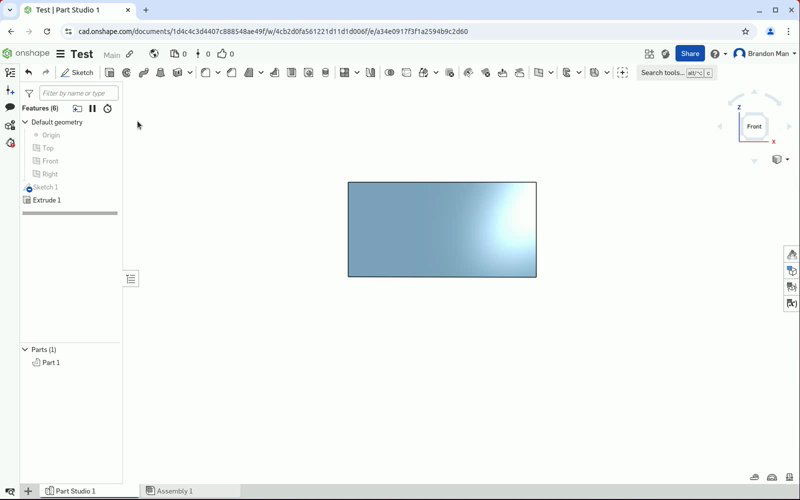
mouse_move(73, 189)
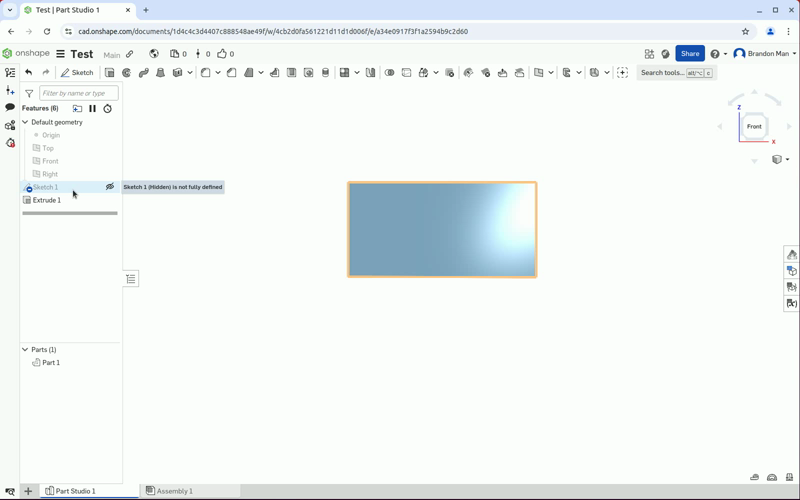
click(73, 189)
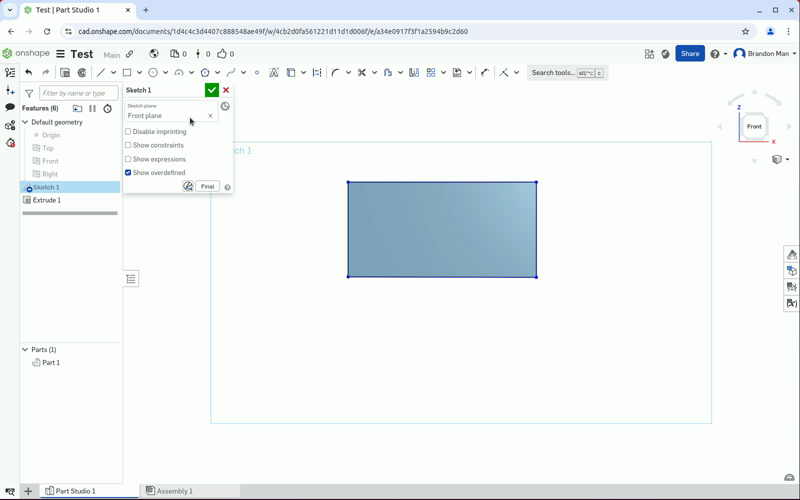
mouse_move(229, 92)
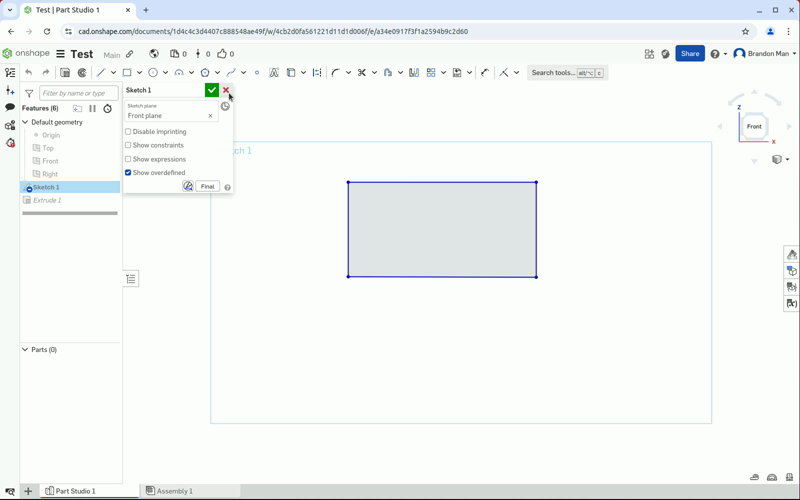
click(229, 92)
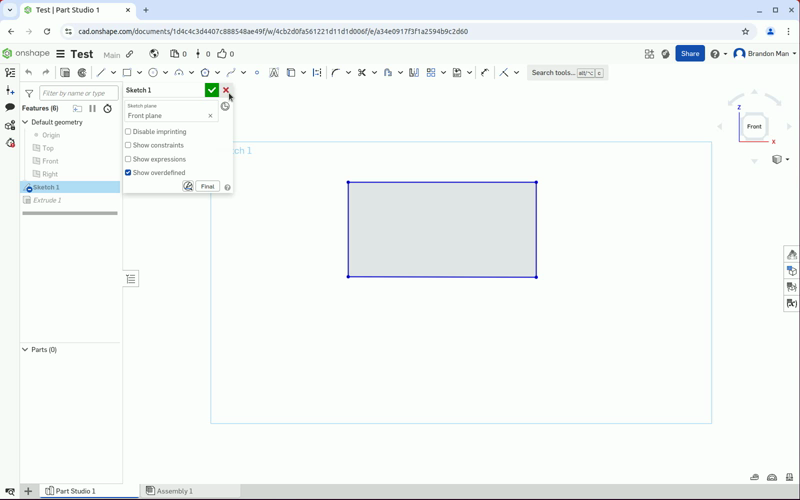
key(shift+s)
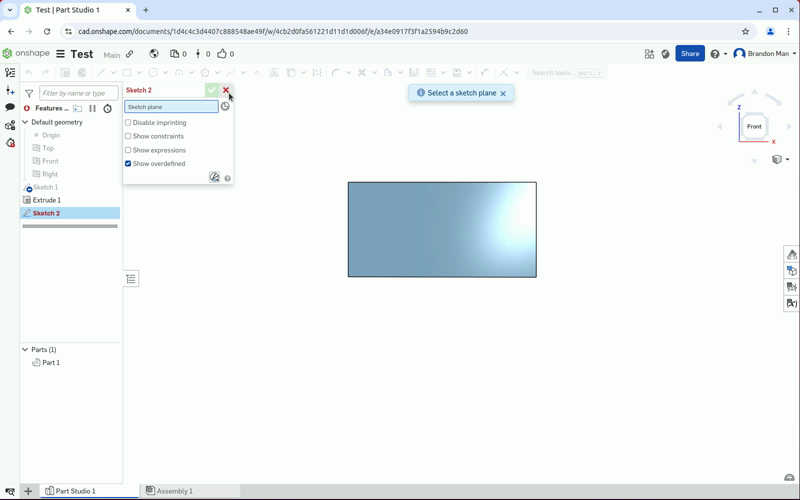
mouse_move(73, 163)
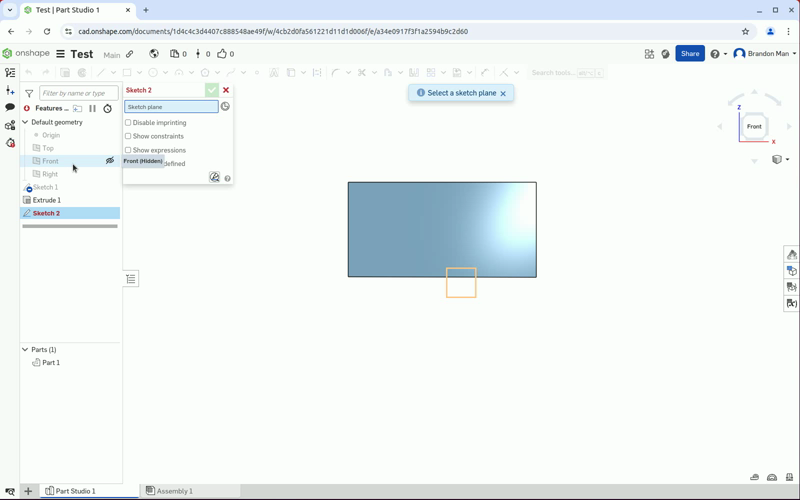
click(73, 163)
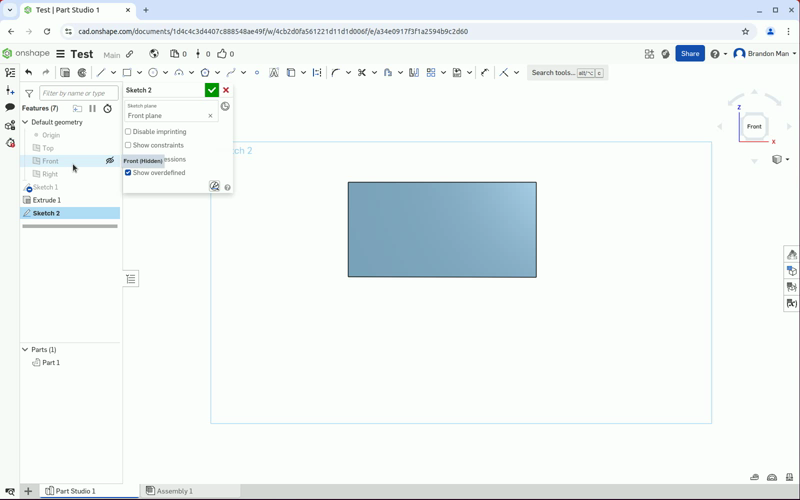
mouse_move(73, 352)
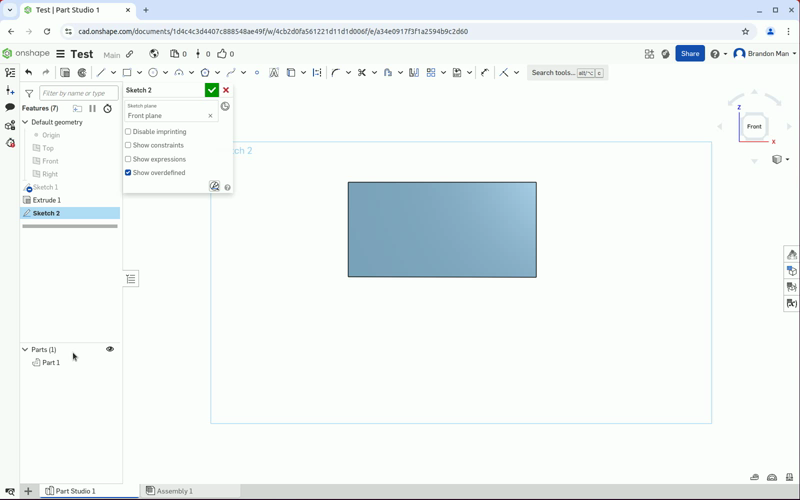
key(y)
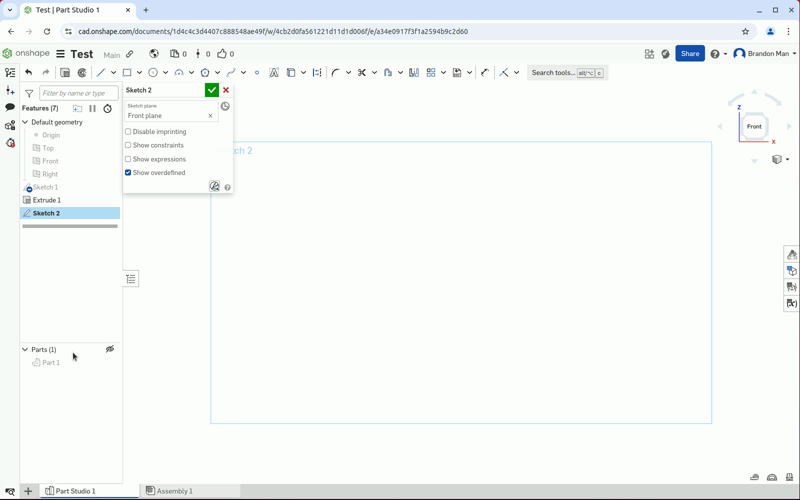
key(l)
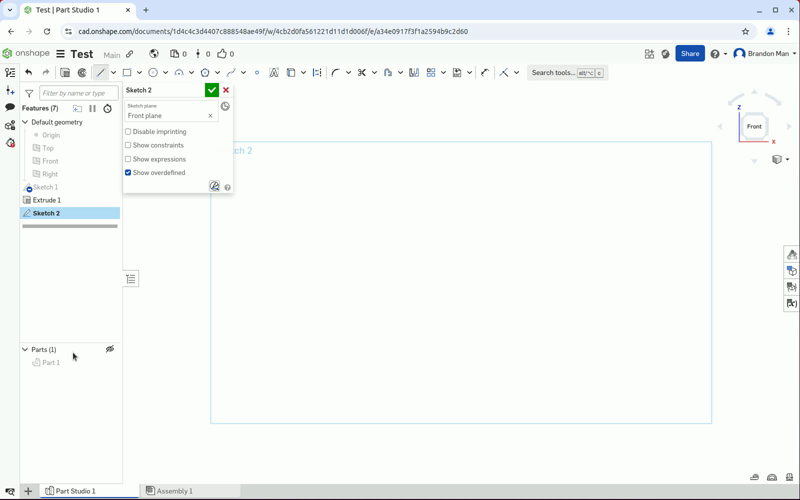
key_down(shift)
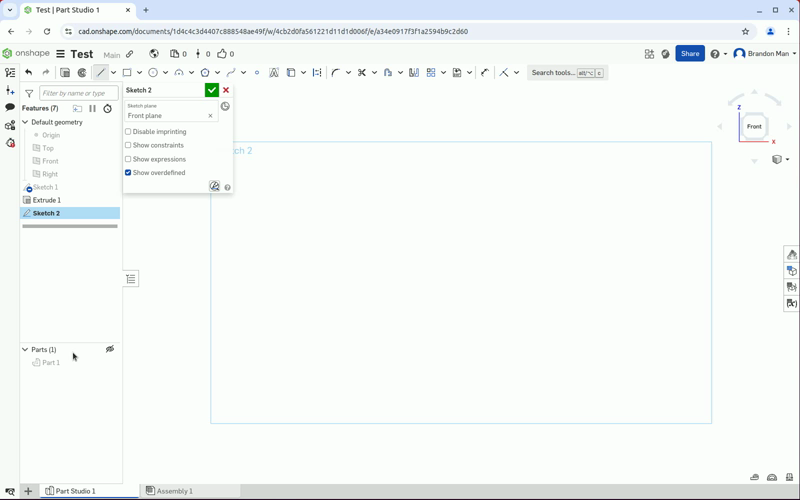
mouse_move(479, 218)
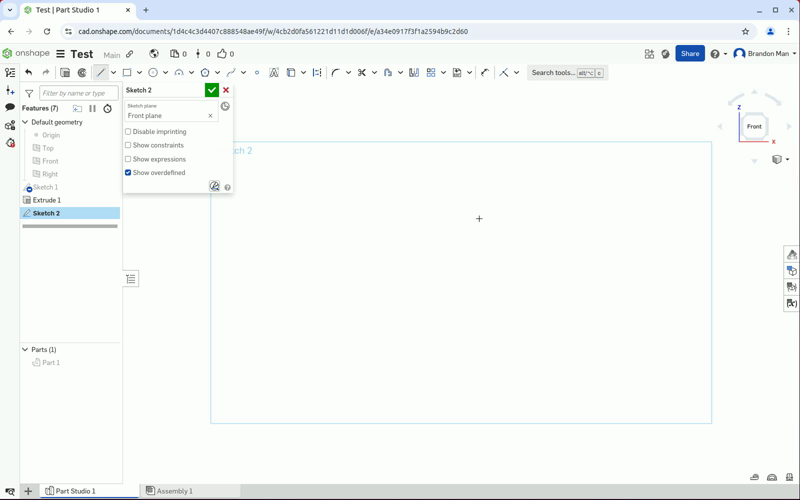
click(479, 218)
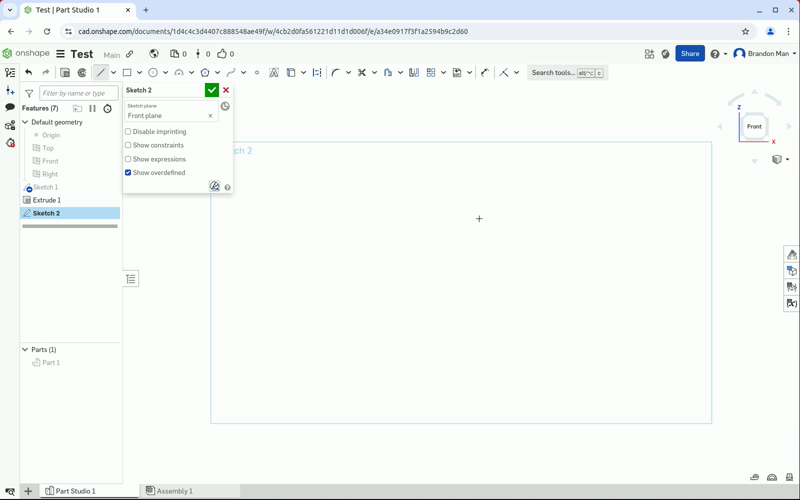
key_up(shift)
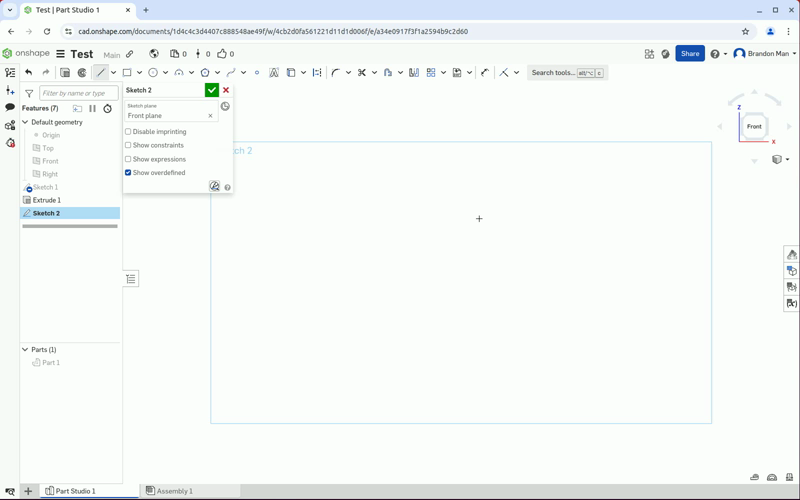
key_down(shift)
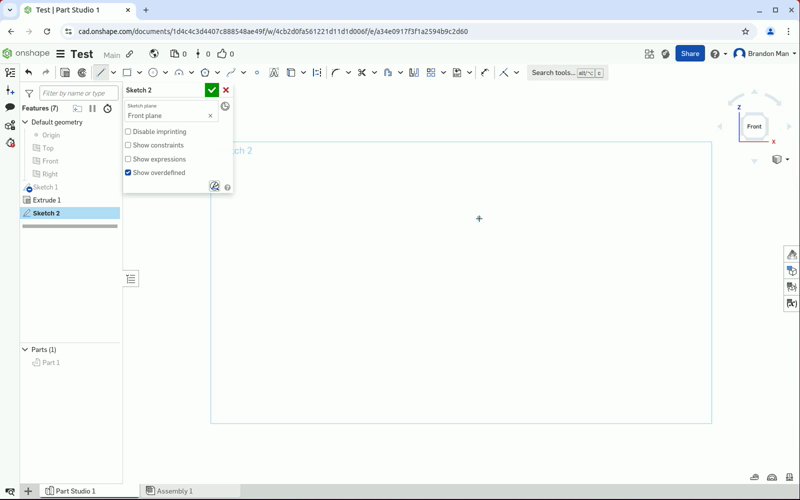
mouse_move(509, 218)
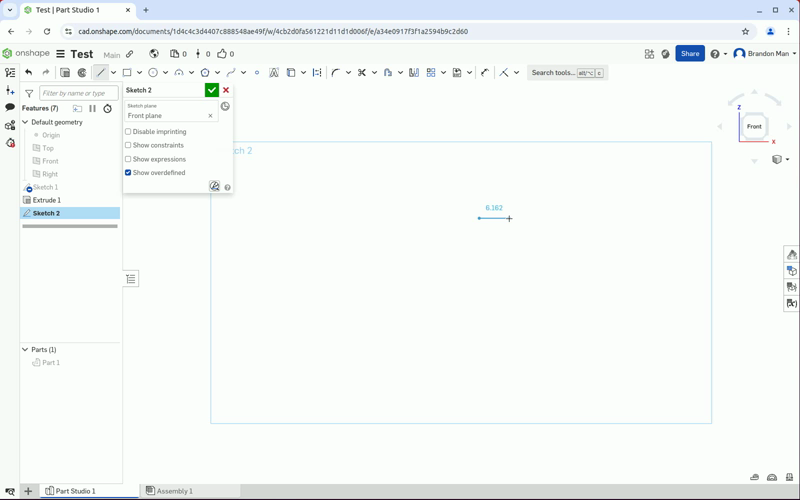
mouse_move(512, 218)
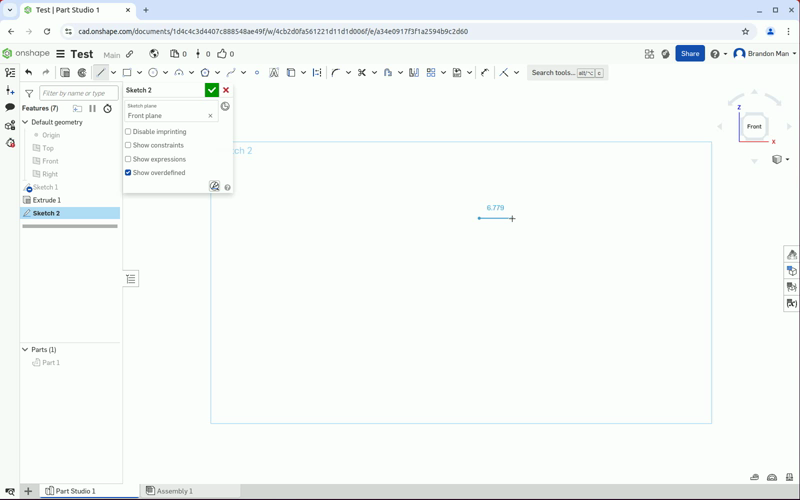
click(512, 218)
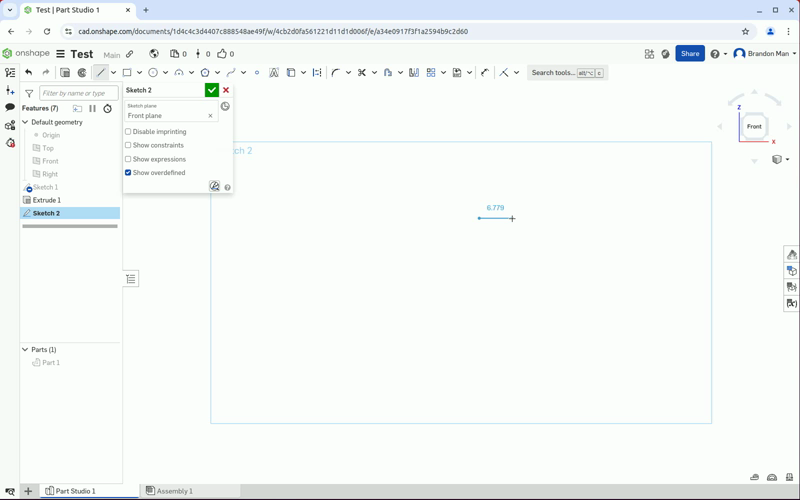
key_up(shift)
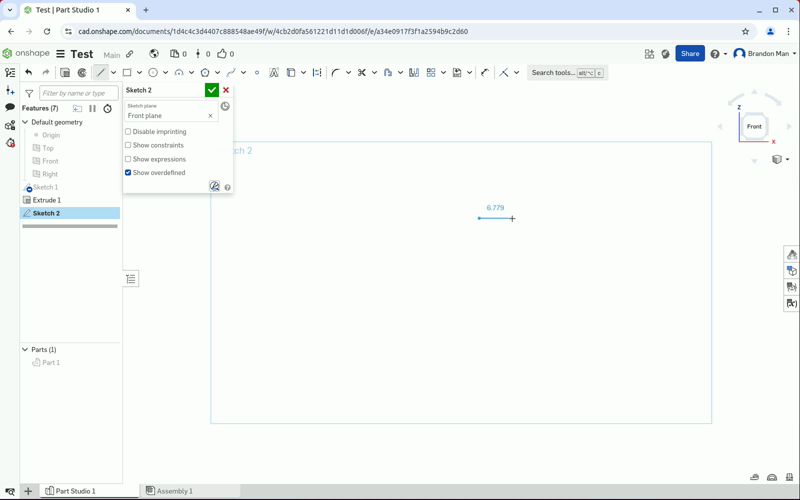
key_down(shift)
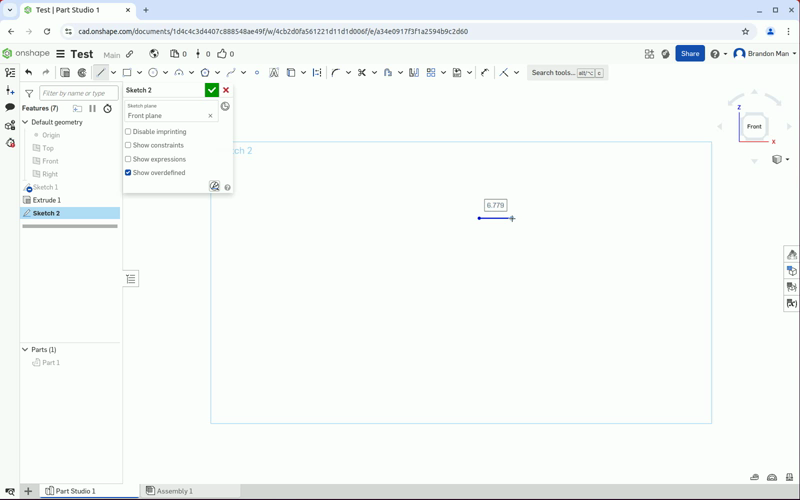
mouse_move(542, 218)
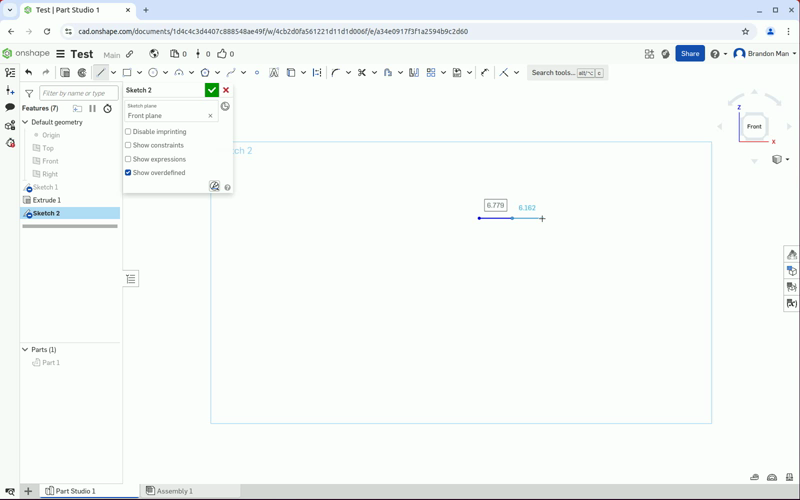
mouse_move(512, 201)
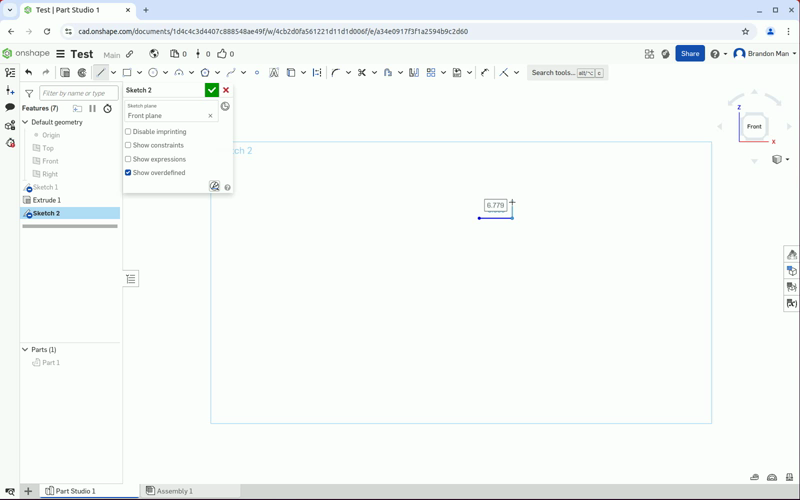
click(512, 201)
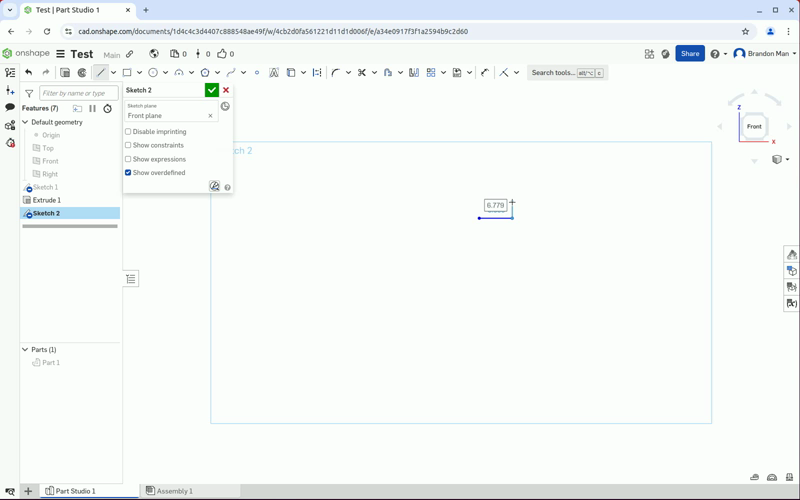
key_up(shift)
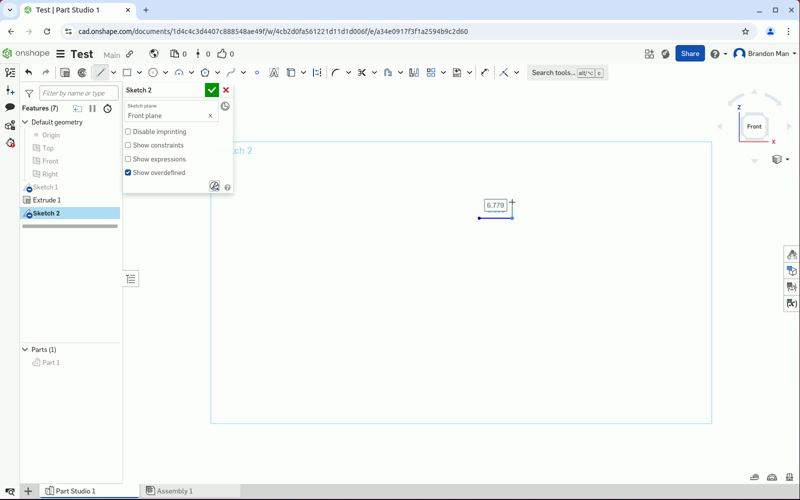
key_down(shift)
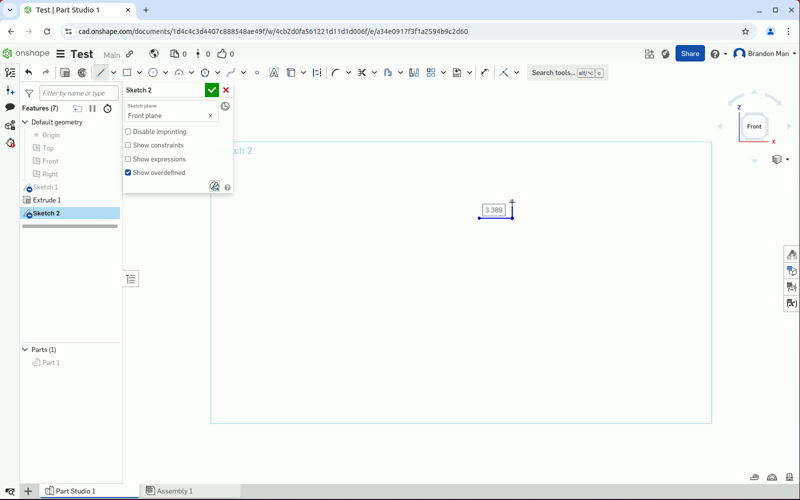
mouse_move(542, 201)
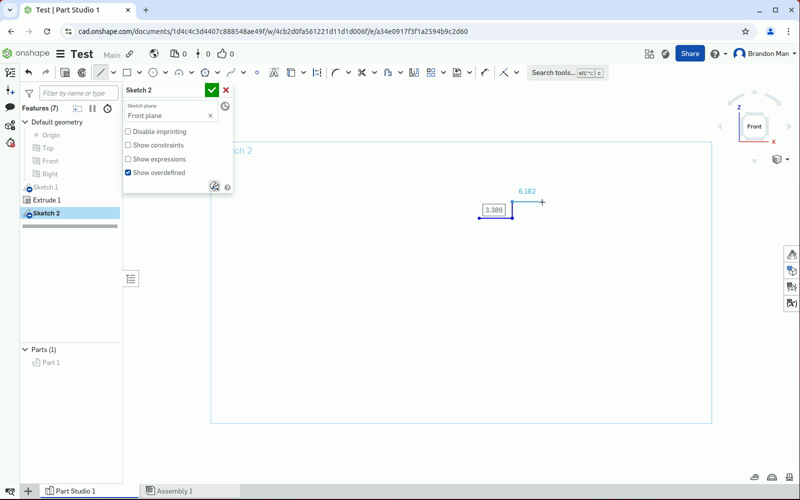
mouse_move(479, 201)
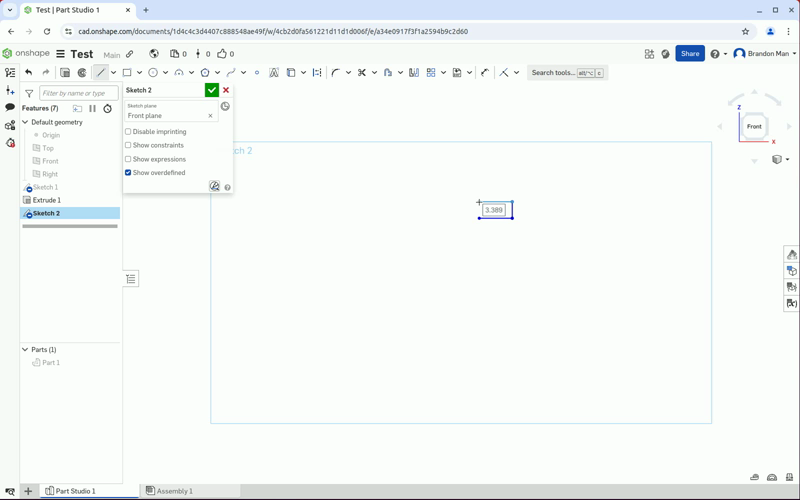
click(479, 201)
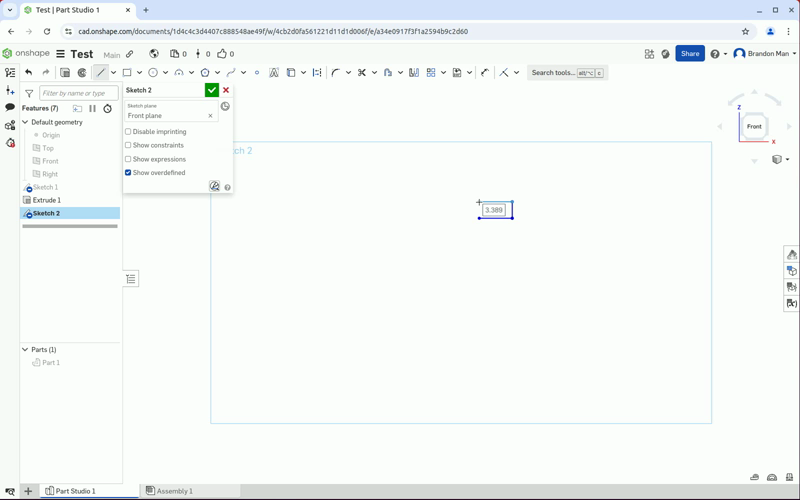
key_up(shift)
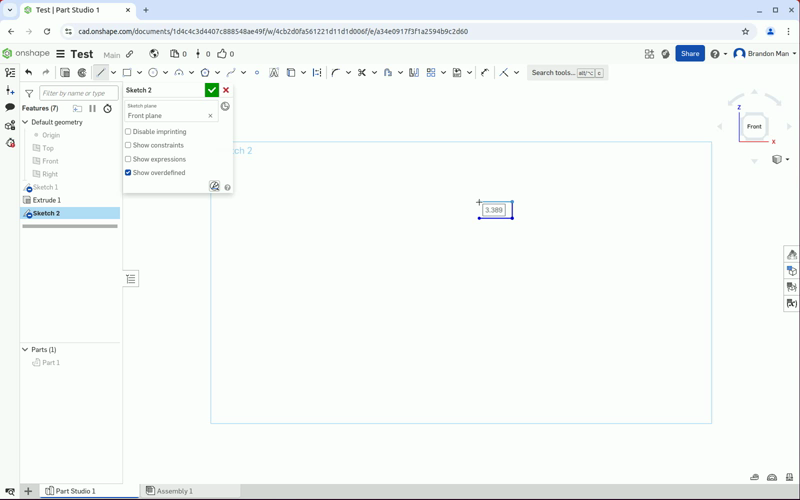
mouse_move(509, 201)
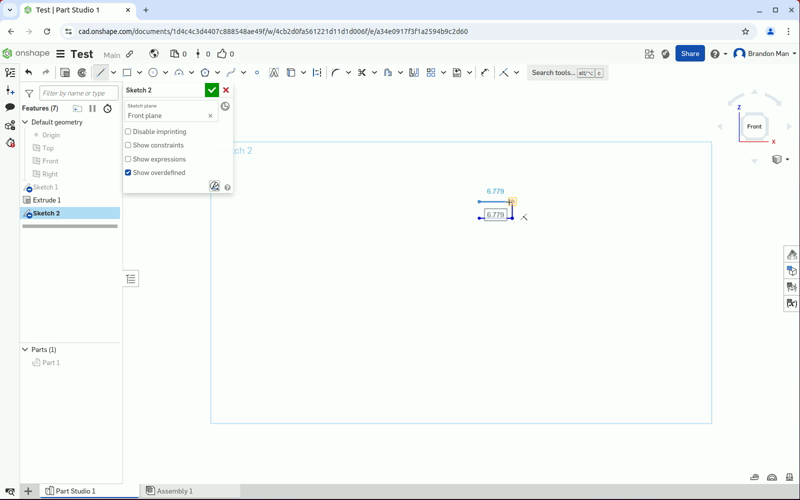
key_down(shift)
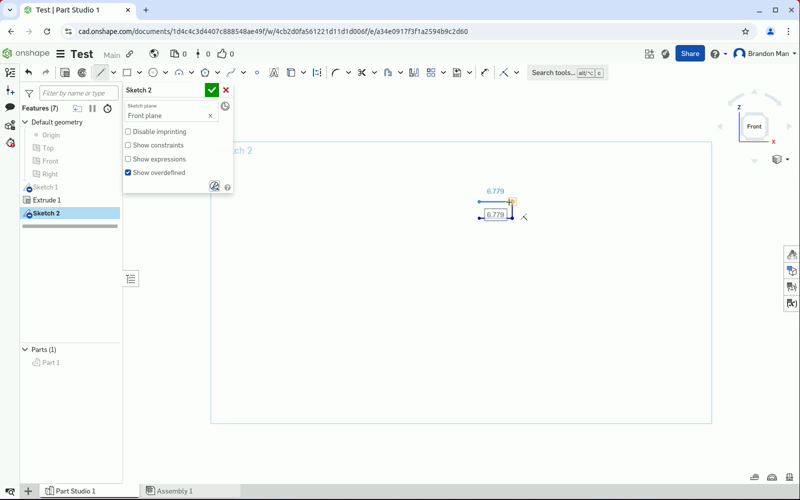
mouse_move(479, 218)
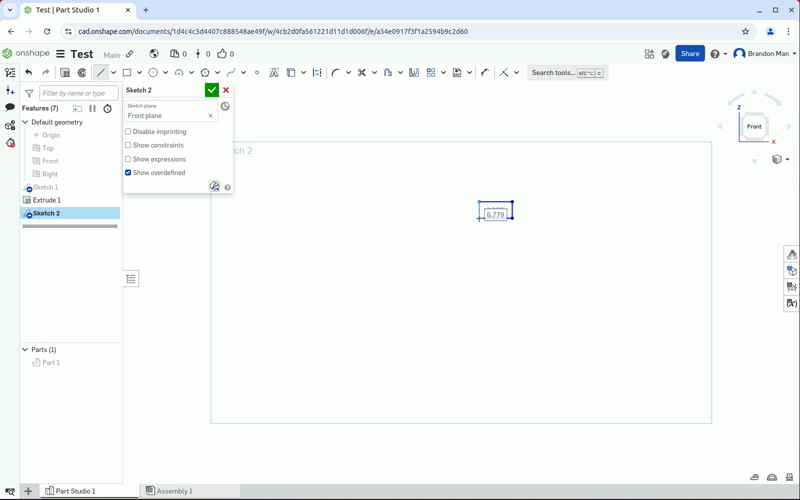
key_up(shift)
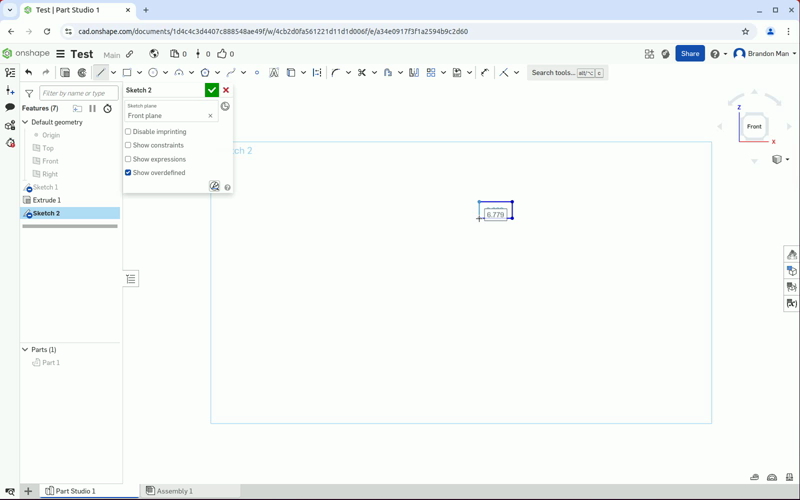
click(479, 218)
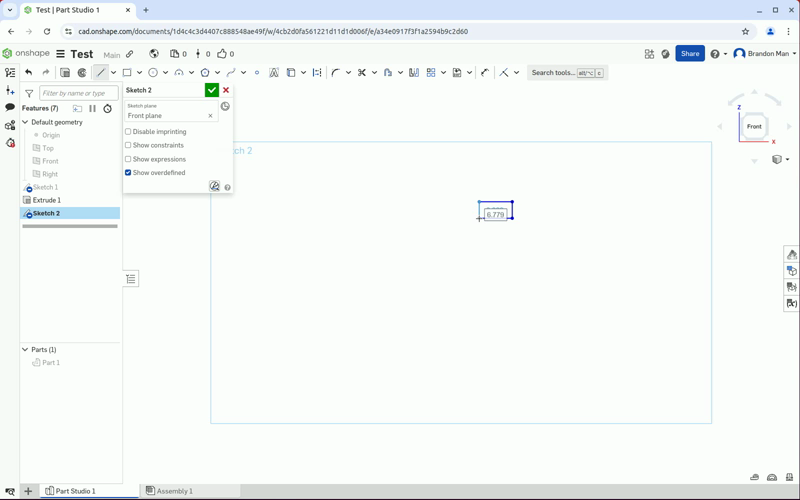
key(esc)
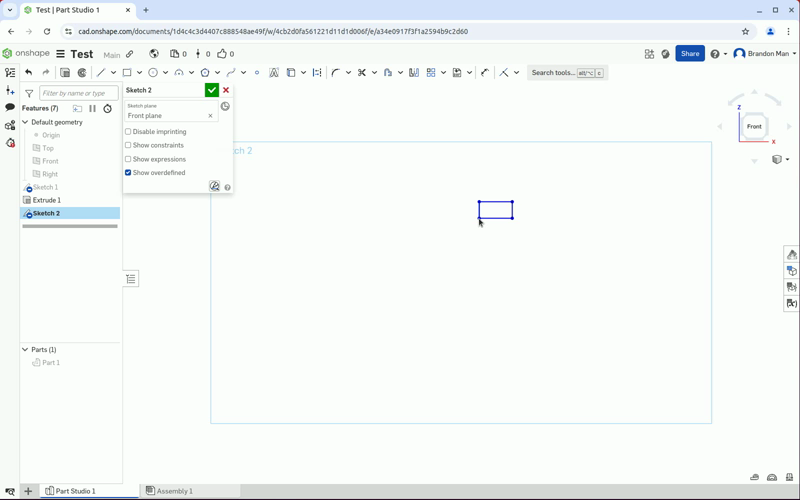
mouse_move(505, 214)
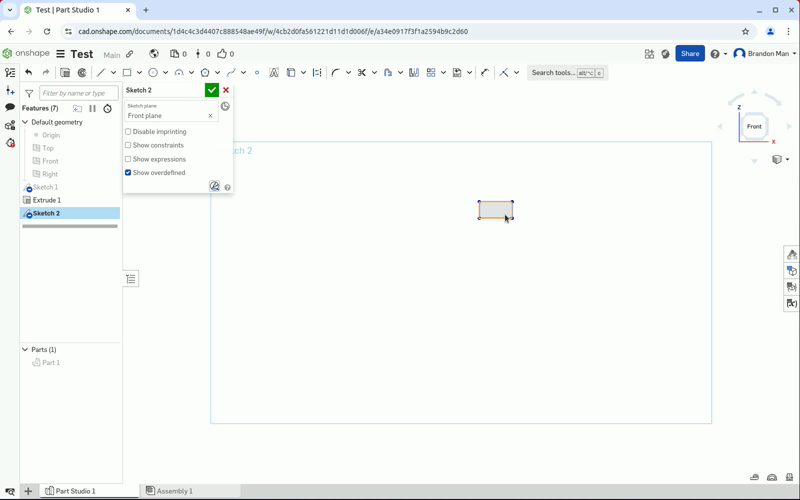
scroll(6)
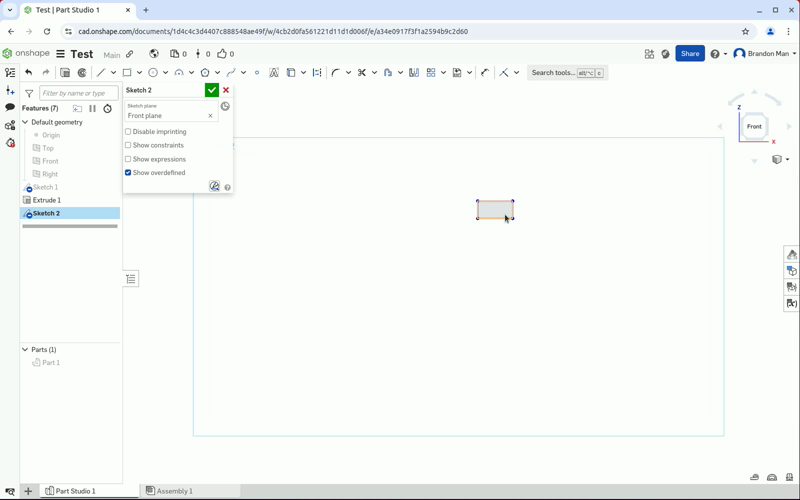
scroll(6)
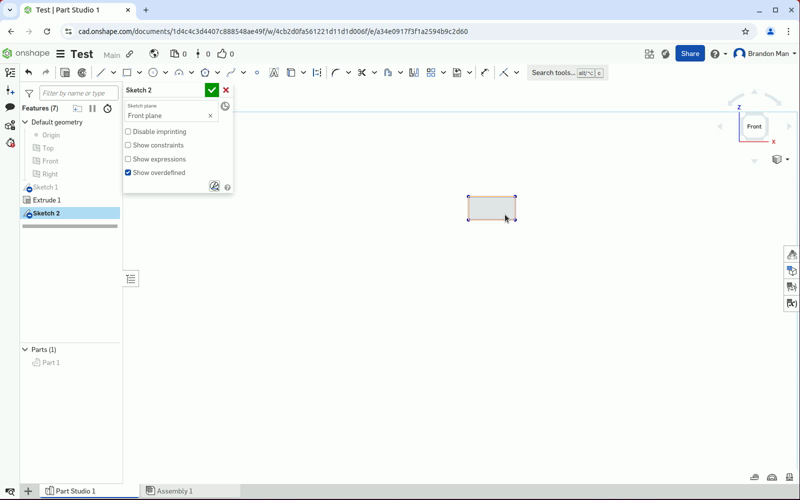
scroll(6)
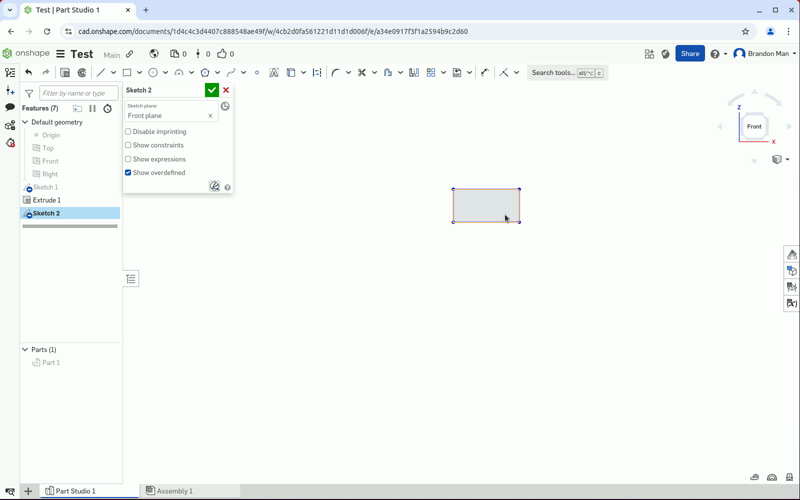
scroll(6)
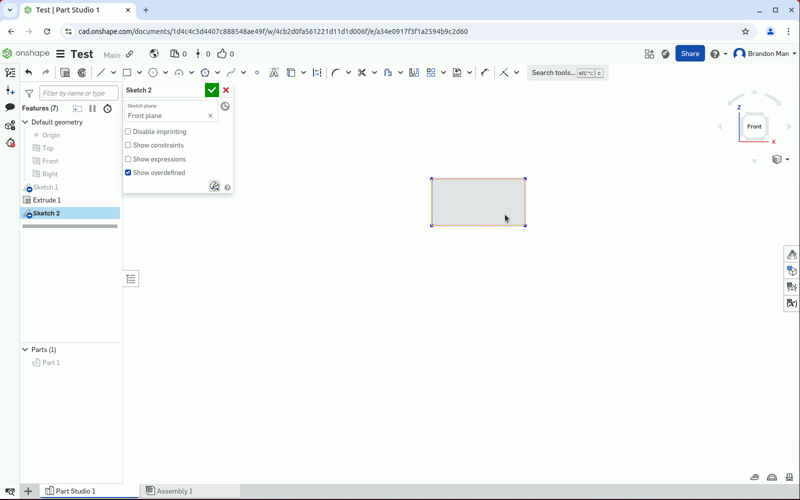
scroll(6)
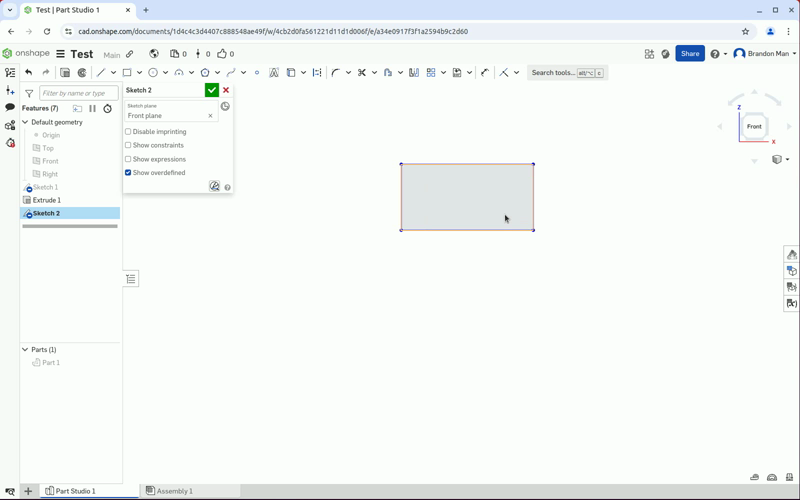
scroll(6)
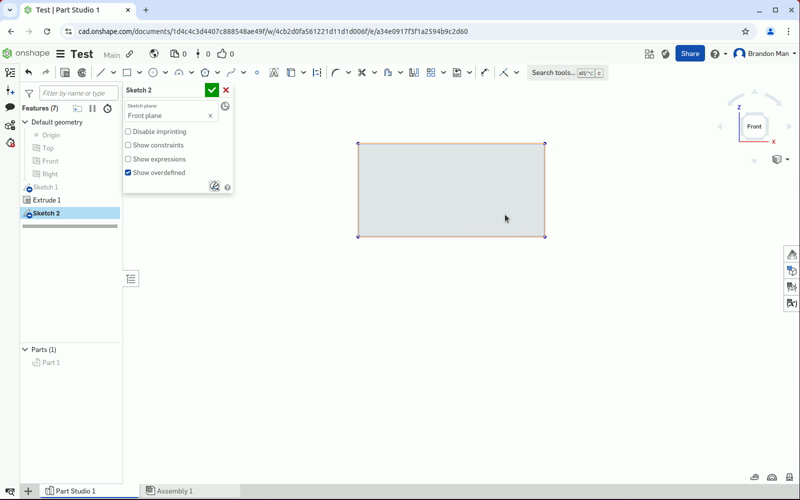
scroll(6)
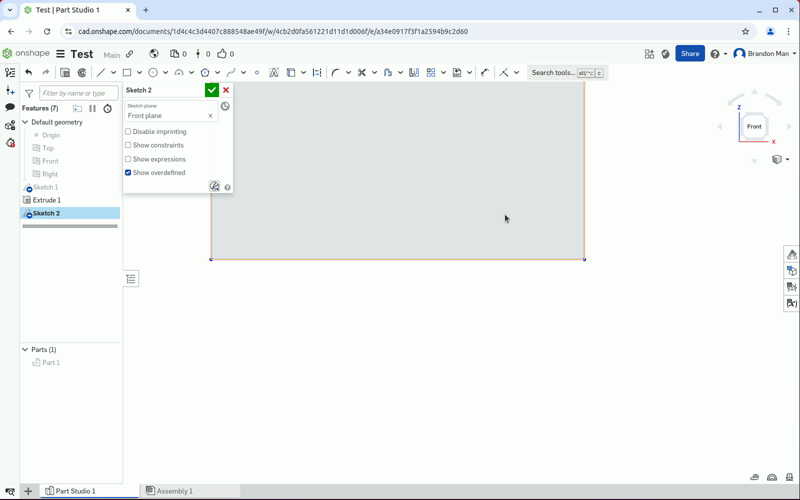
click(505, 214)
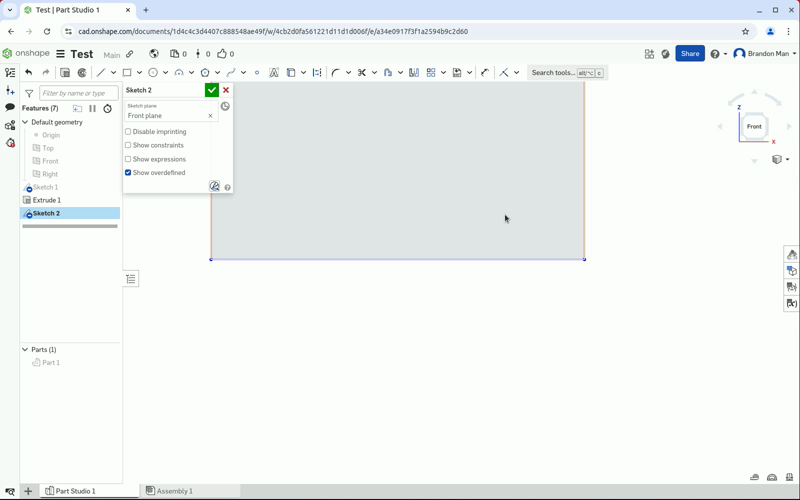
scroll(-6)
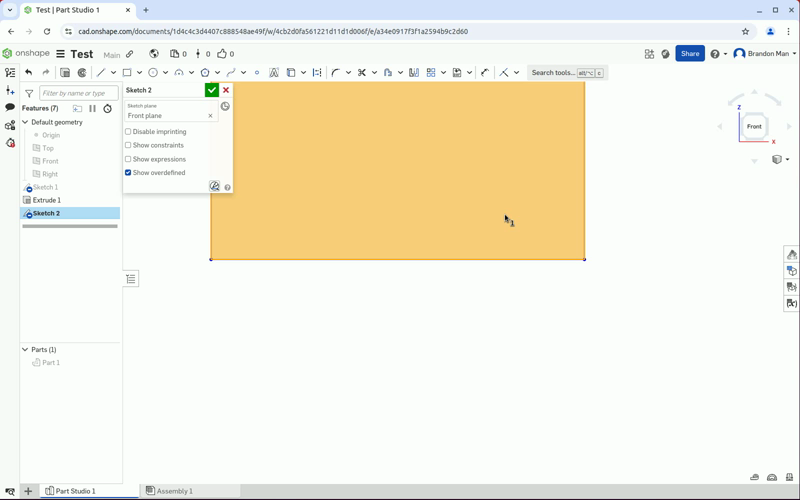
scroll(-6)
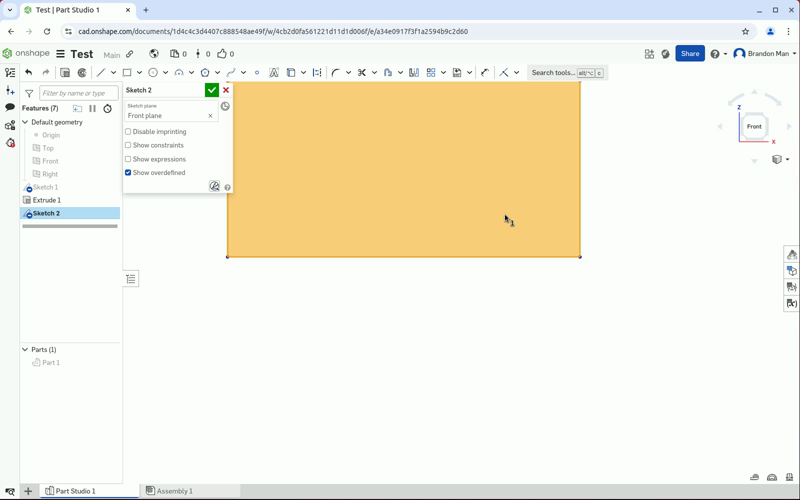
scroll(-6)
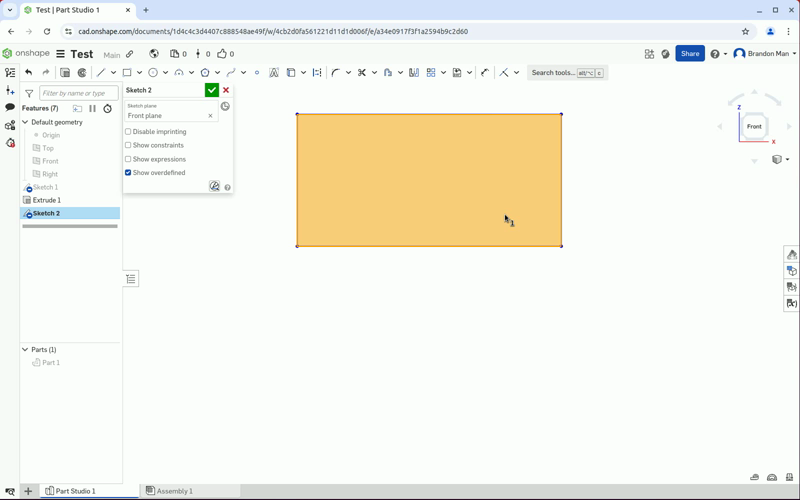
scroll(-6)
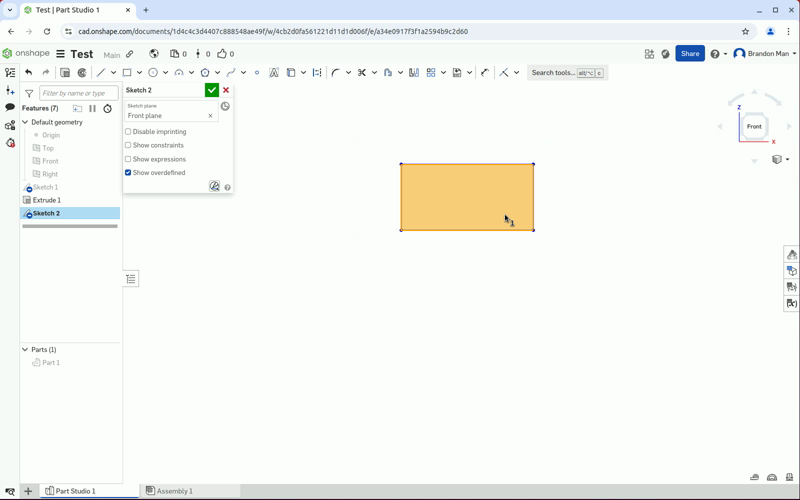
scroll(-6)
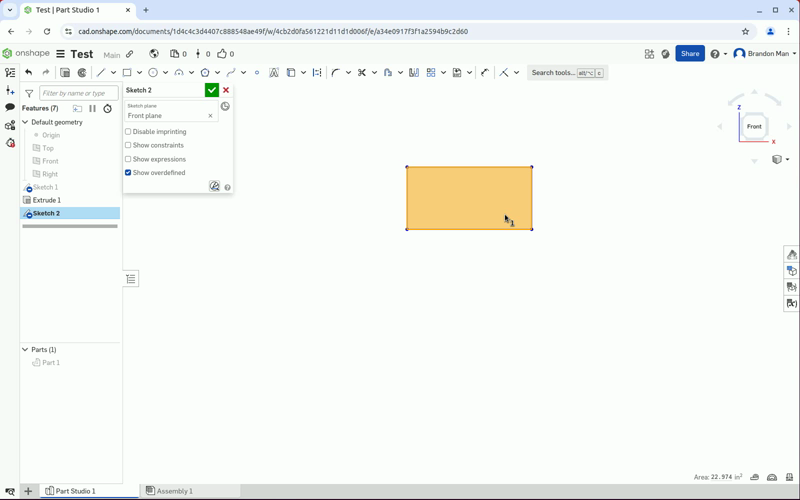
scroll(-6)
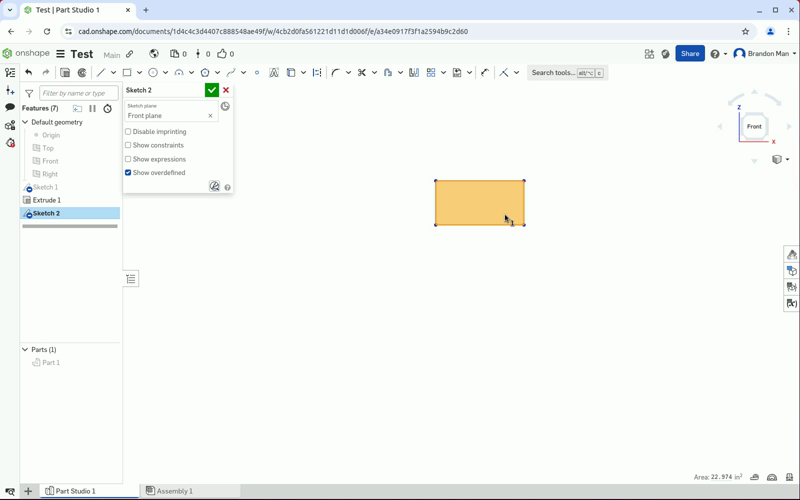
scroll(-6)
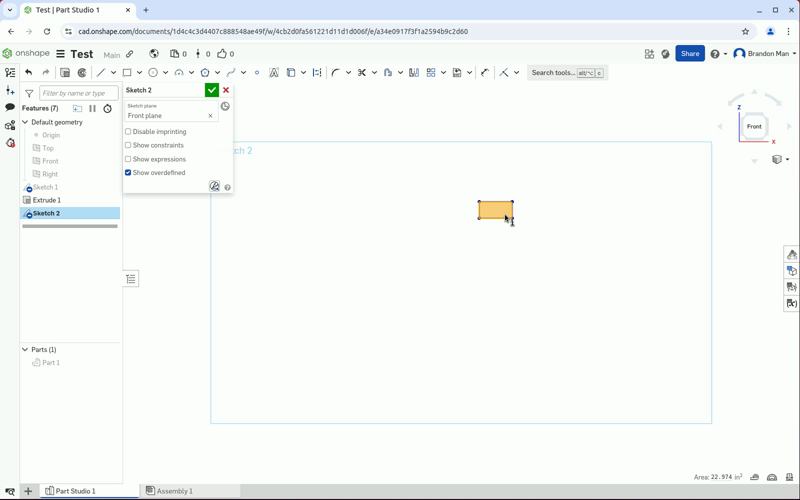
mouse_move(73, 352)
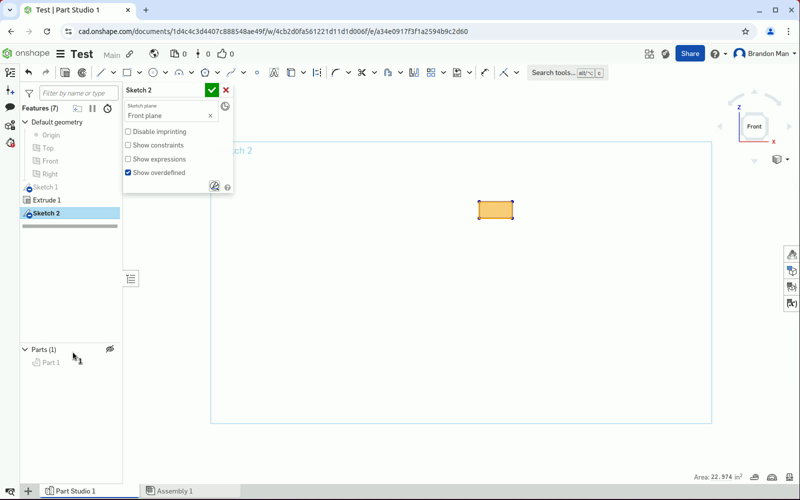
key(shift+y)
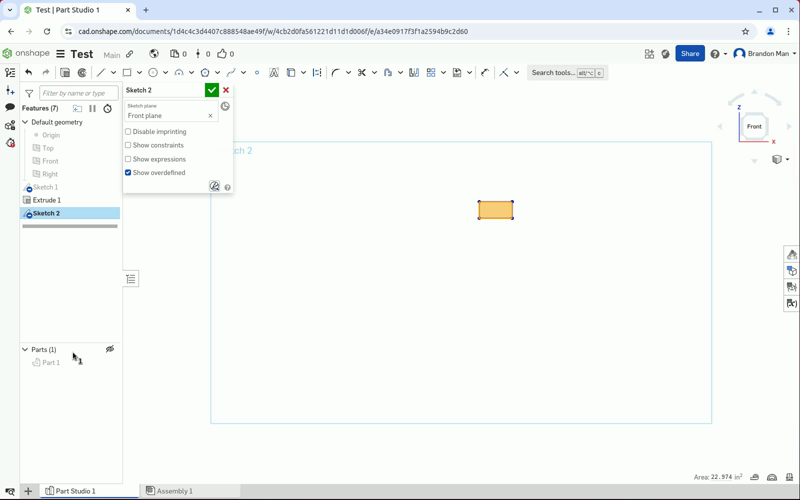
key(shift+e)
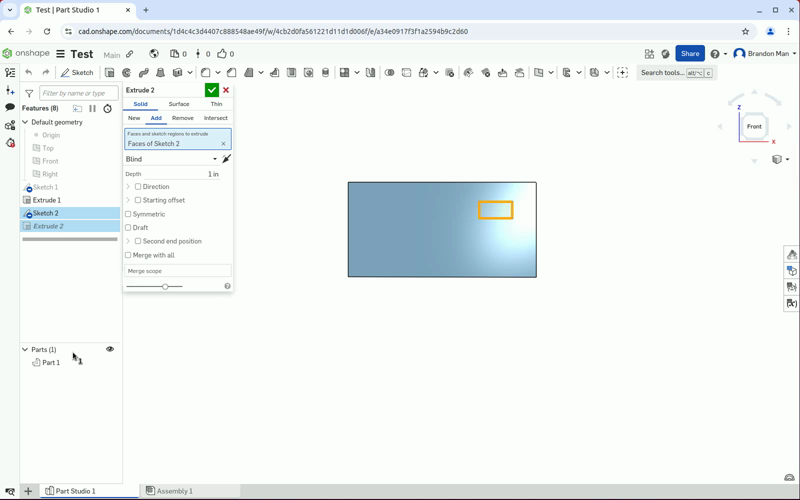
mouse_move(143, 106)
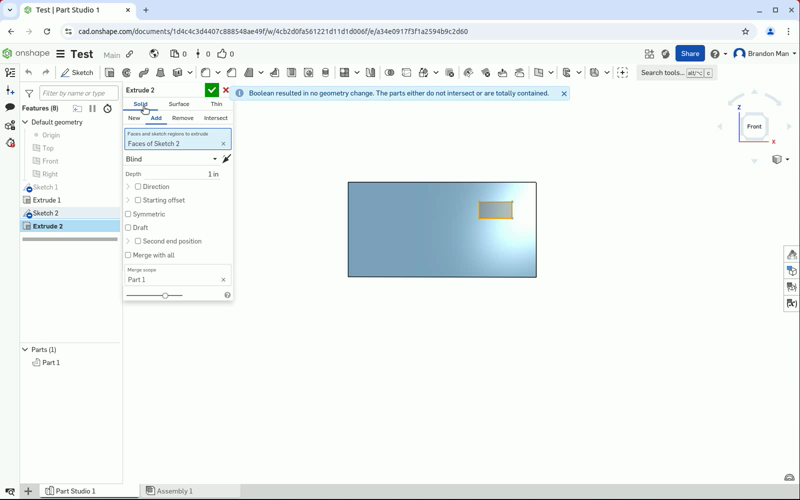
click(143, 106)
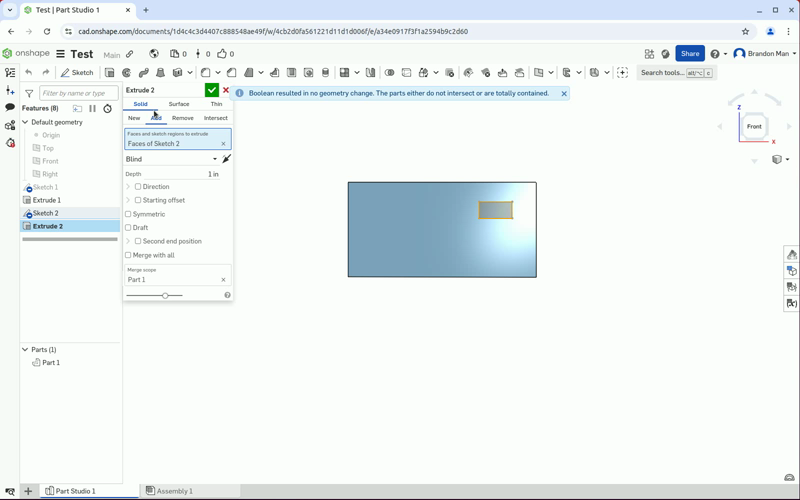
mouse_move(186, 120)
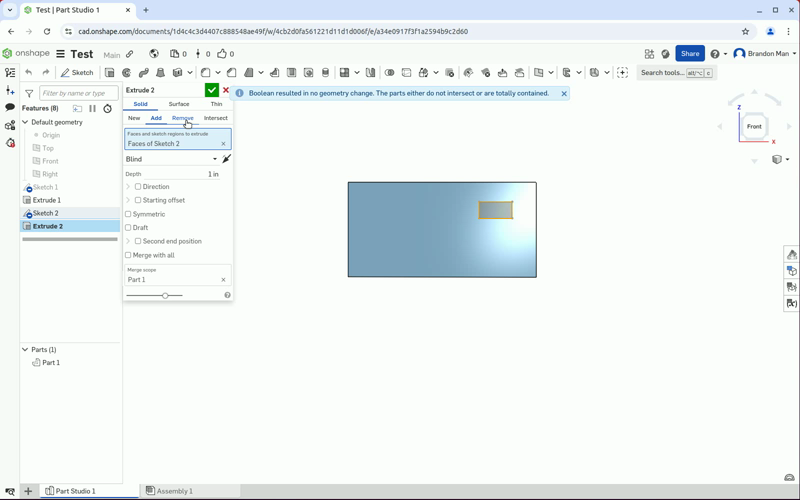
click(186, 120)
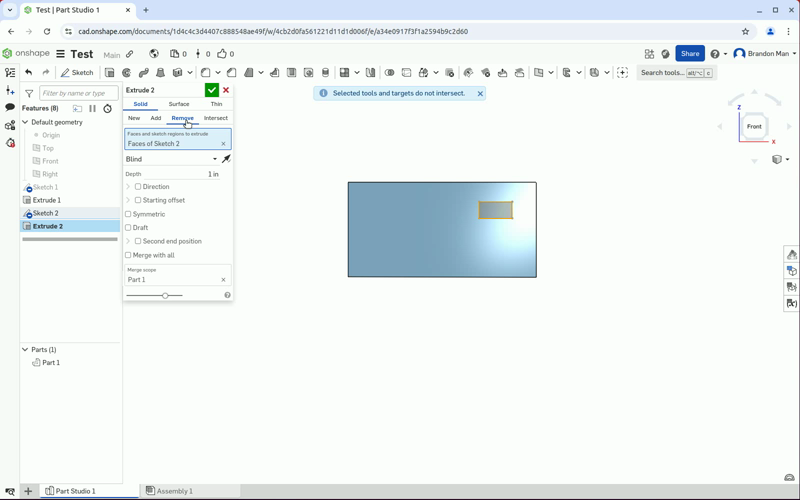
key(tab, 4)
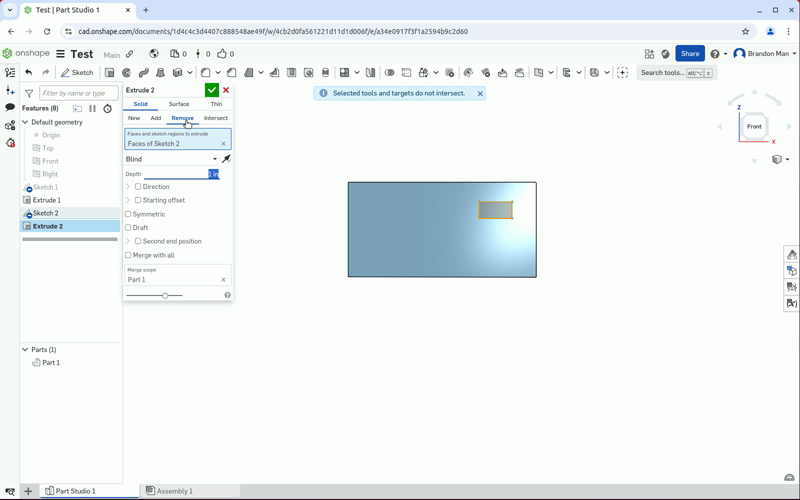
text(-22.627)
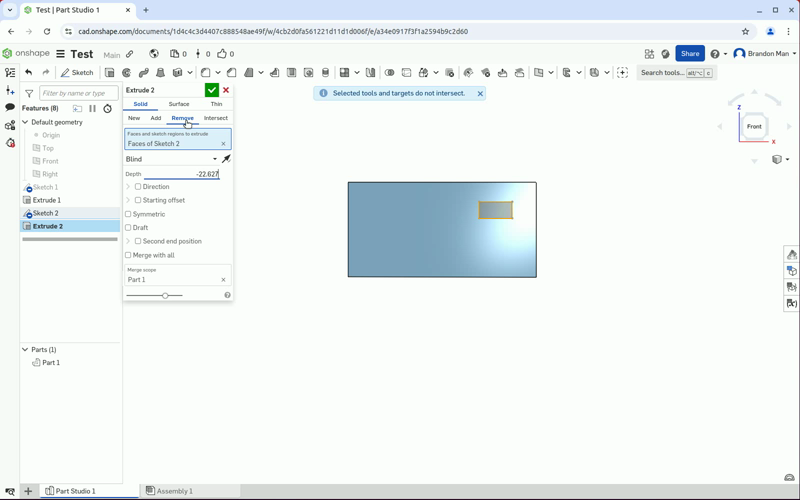
key(tab, 6)
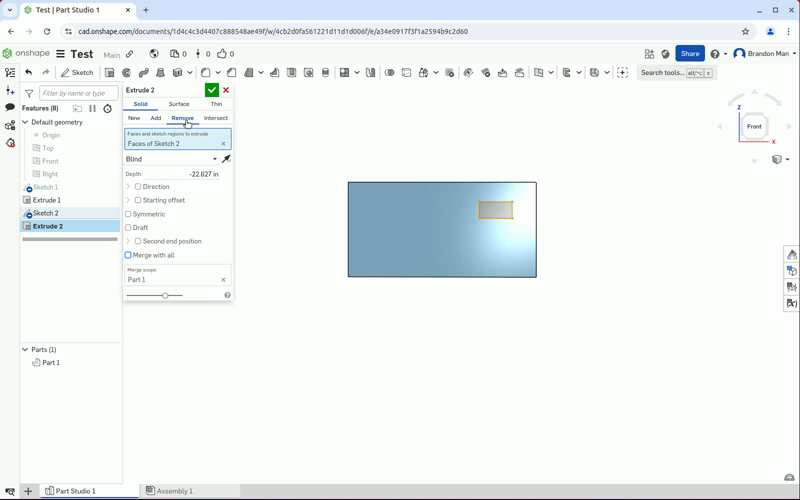
key(space)
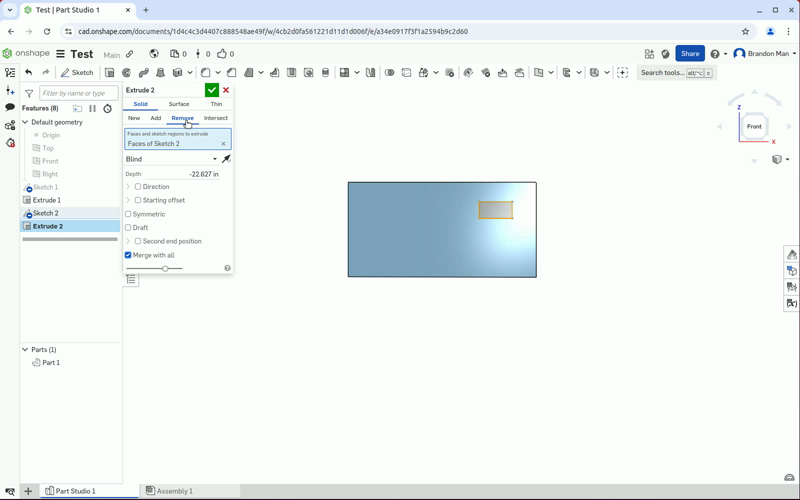
key(enter)
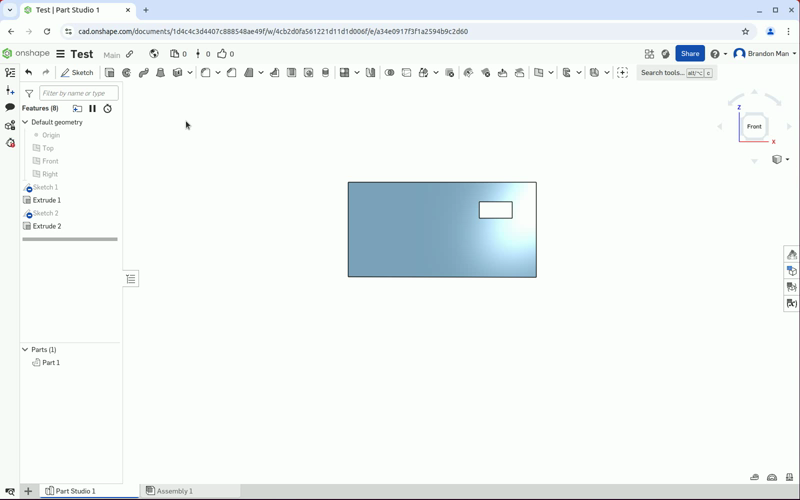
key(shift+h)
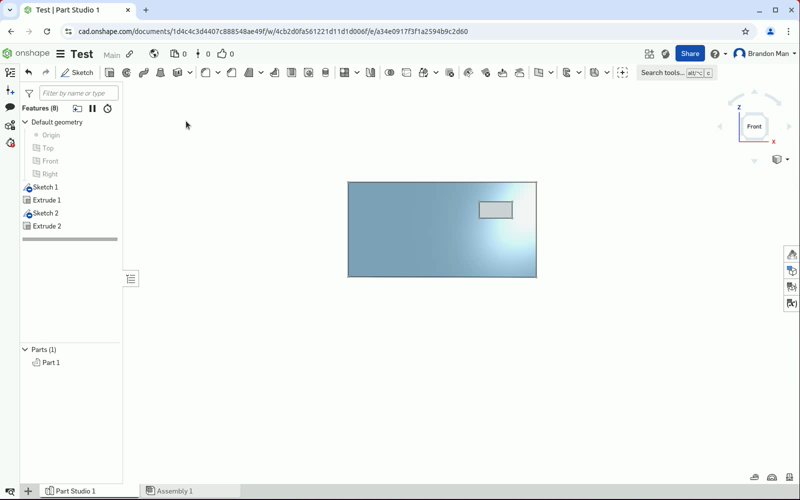
key(shift+h)
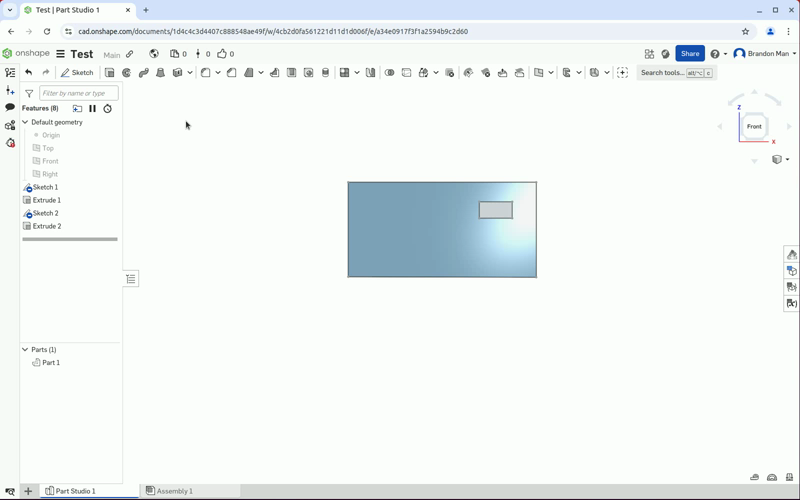
key(shift+7)
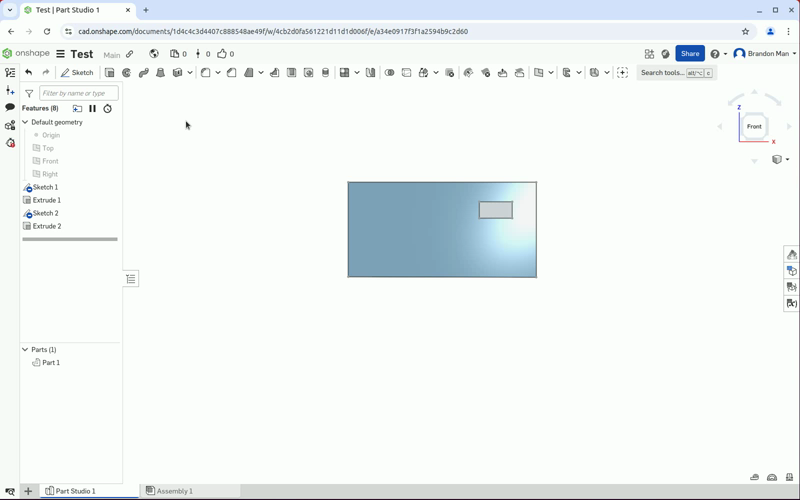
key(left, 2)
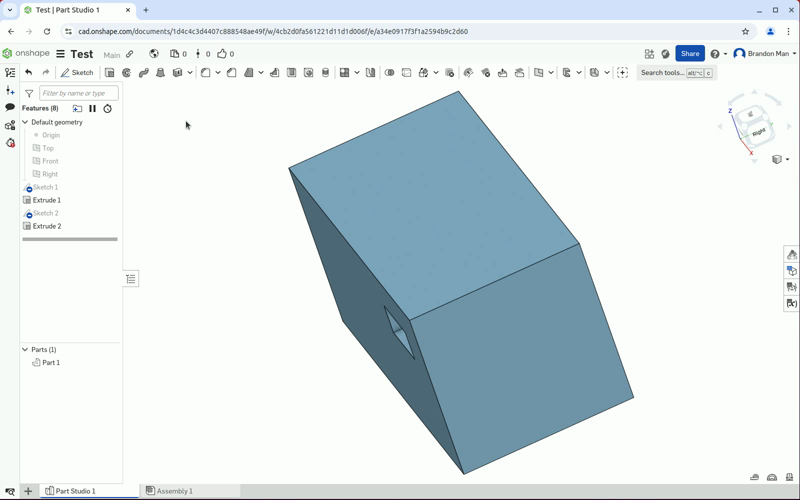
key(down, 2)
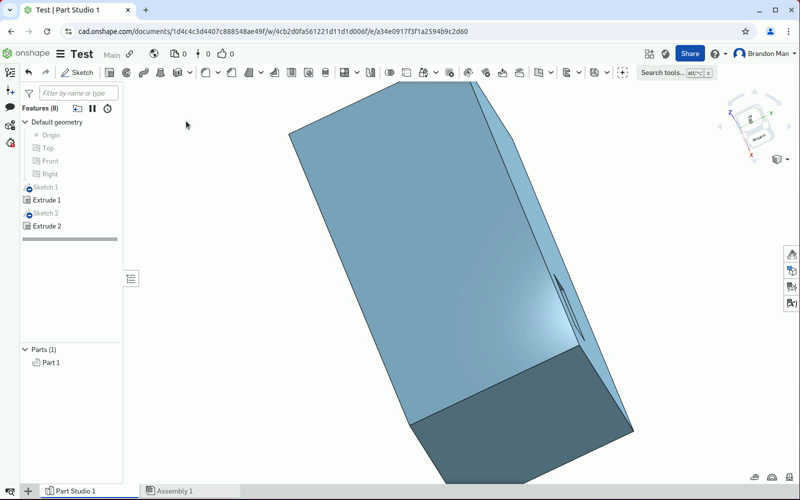
key(up, 2)
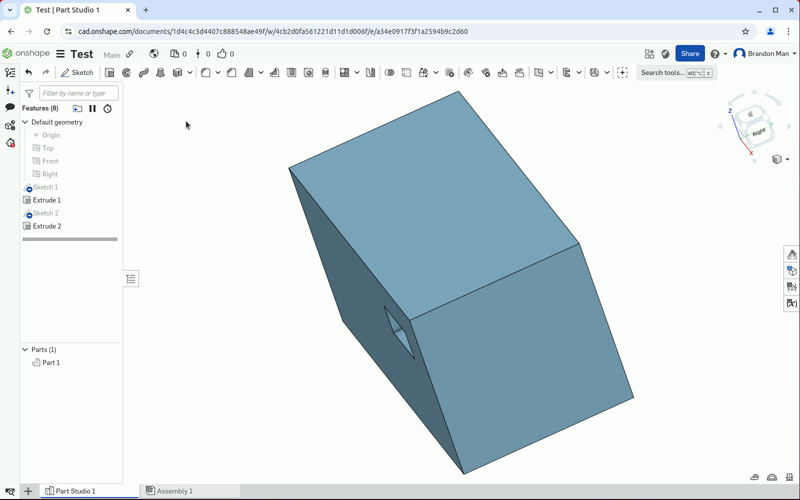
key(right, 2)
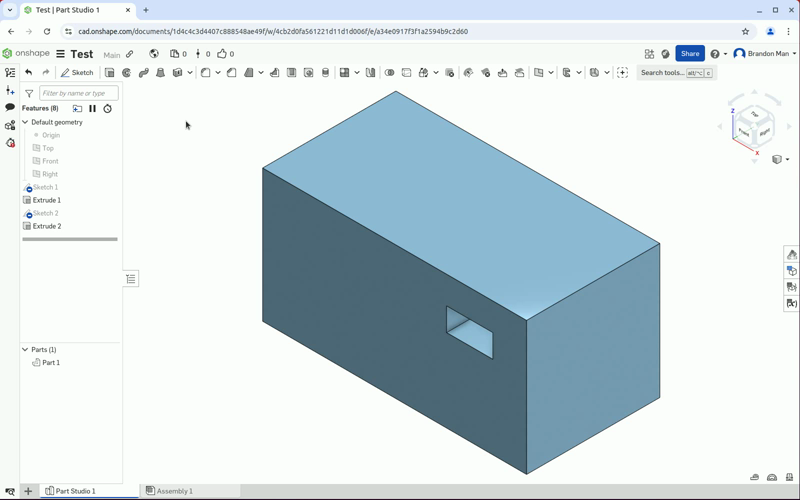
mouse_move(73, 189)
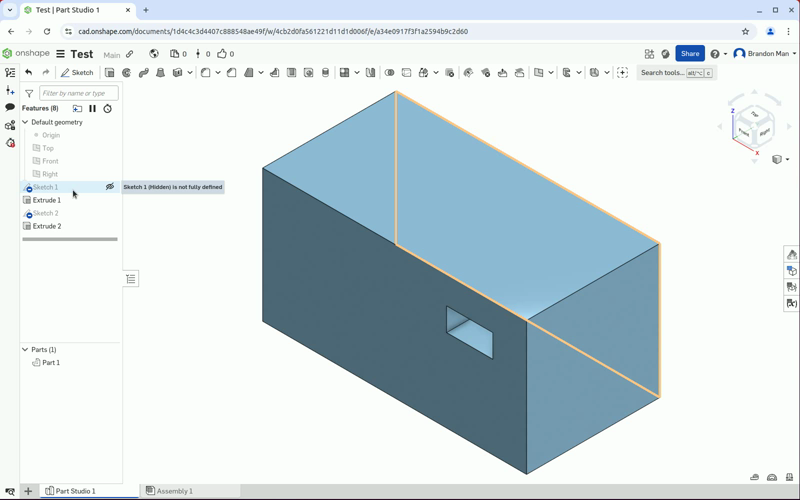
click(73, 189)